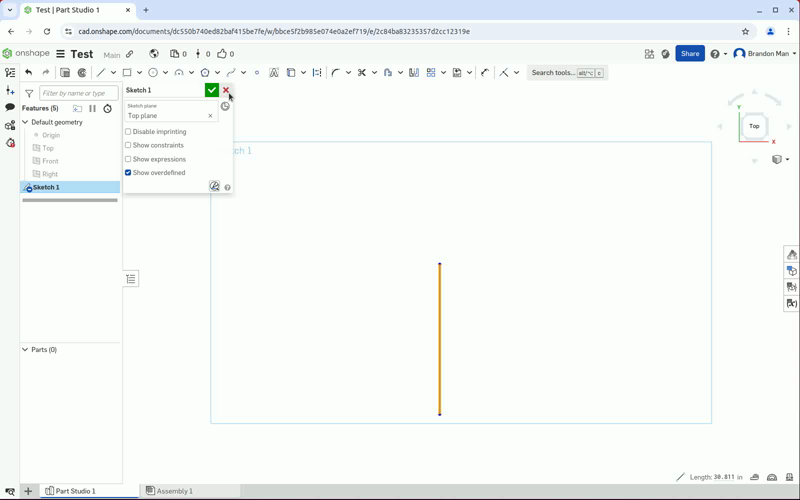
key(shift+h)
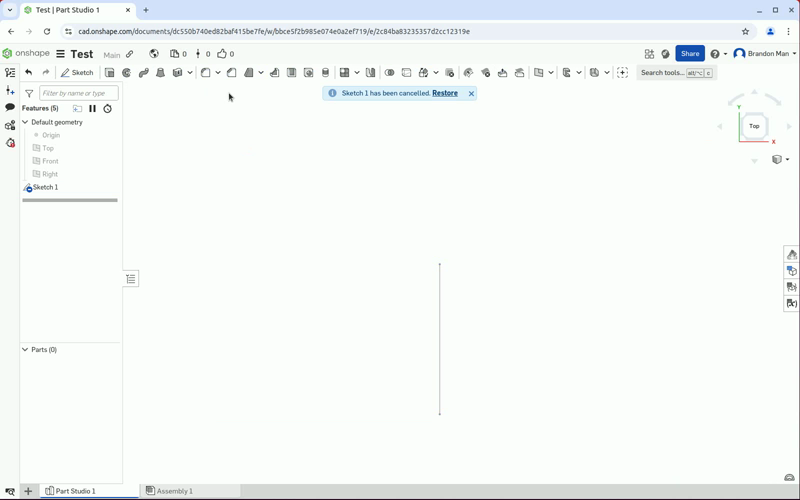
key(shift+s)
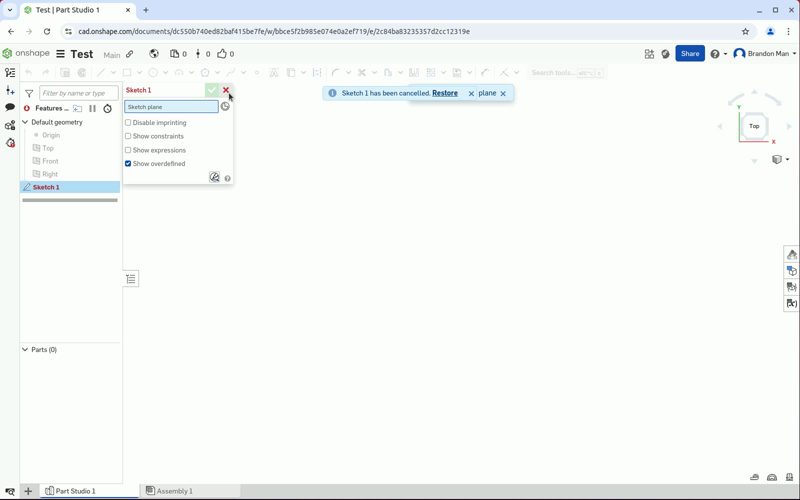
mouse_move(73, 150)
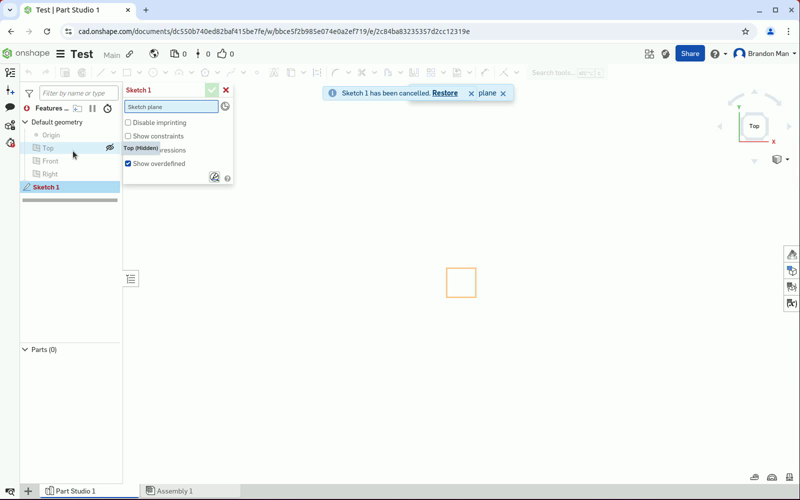
click(73, 150)
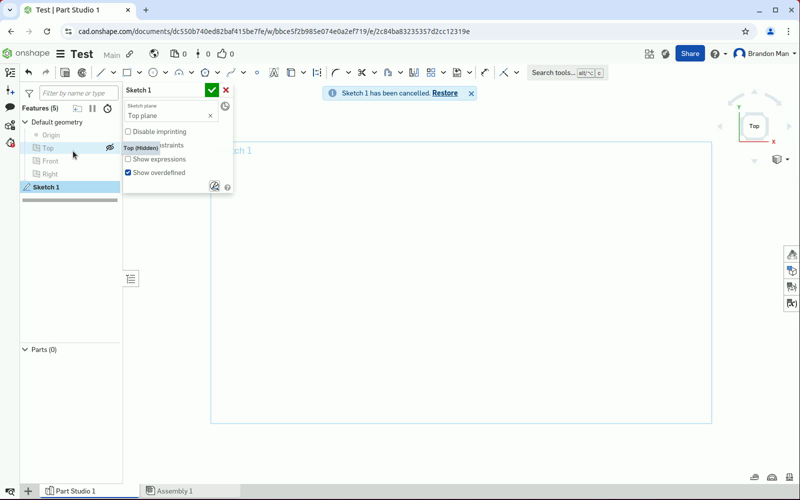
mouse_move(73, 352)
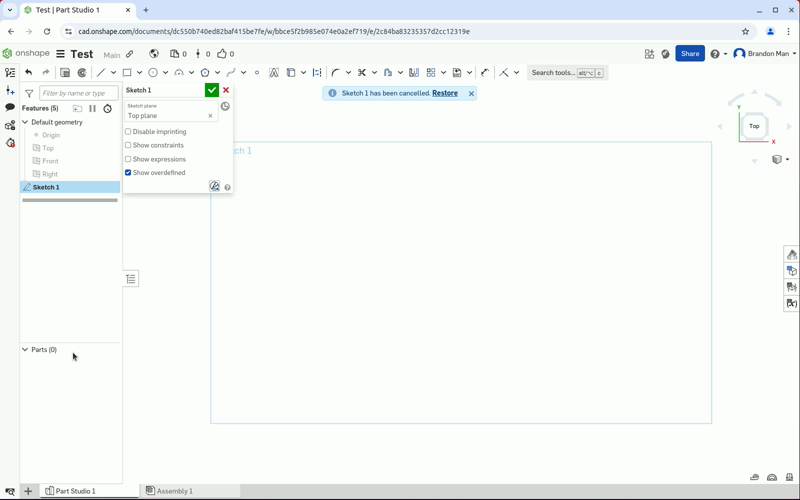
key(y)
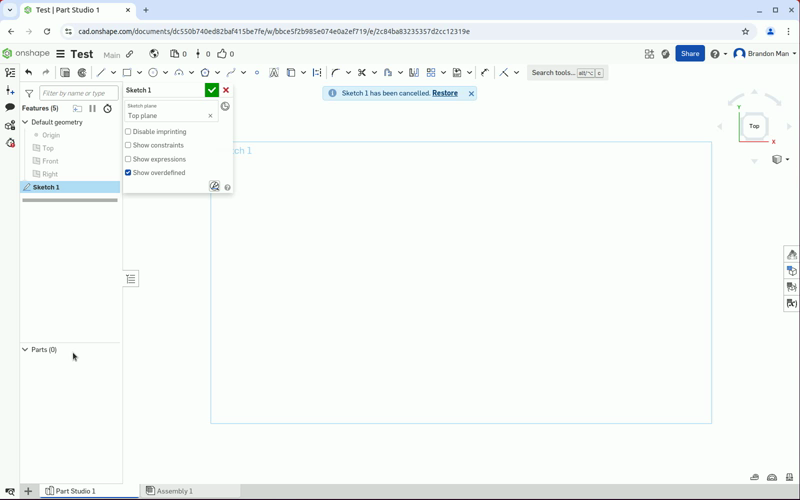
key(c)
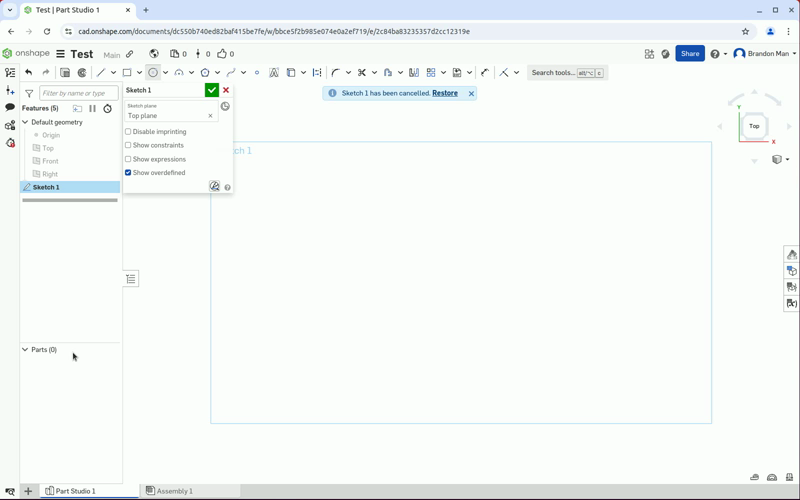
key_down(shift)
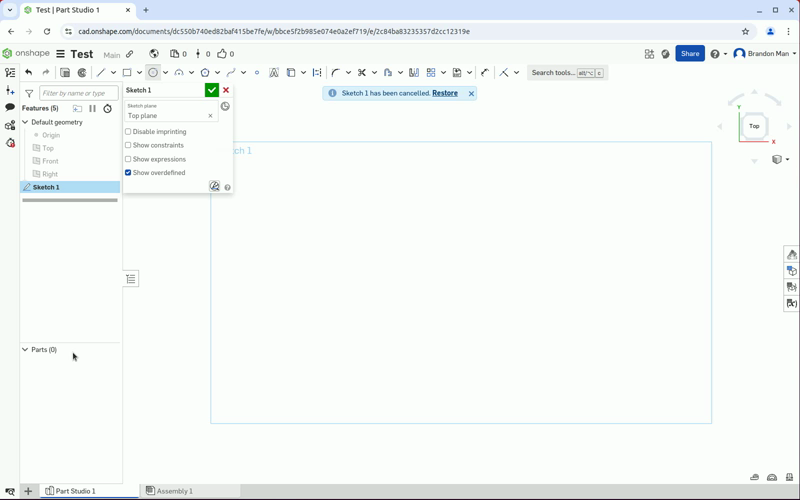
mouse_move(461, 282)
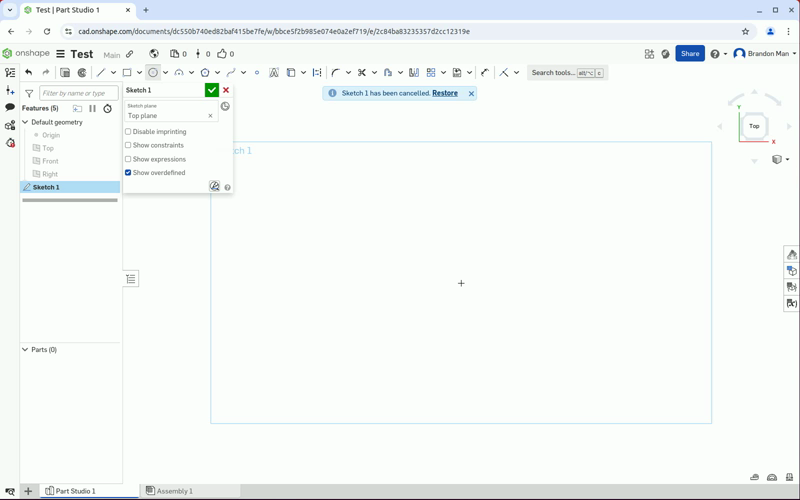
click(461, 282)
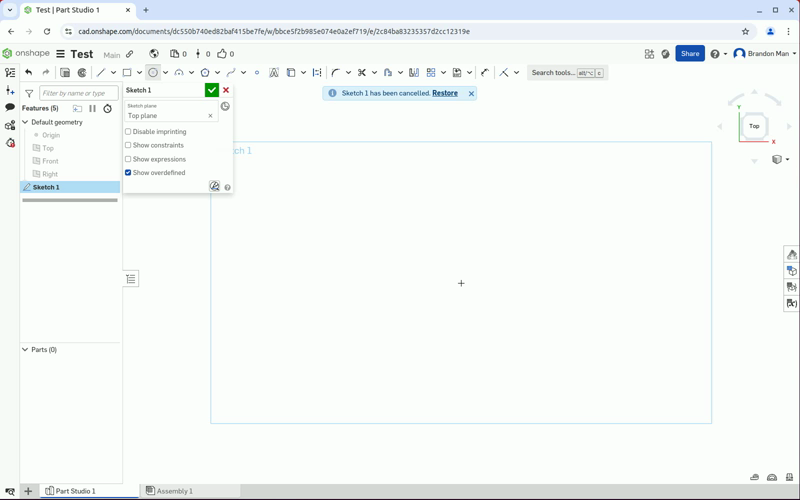
key_up(shift)
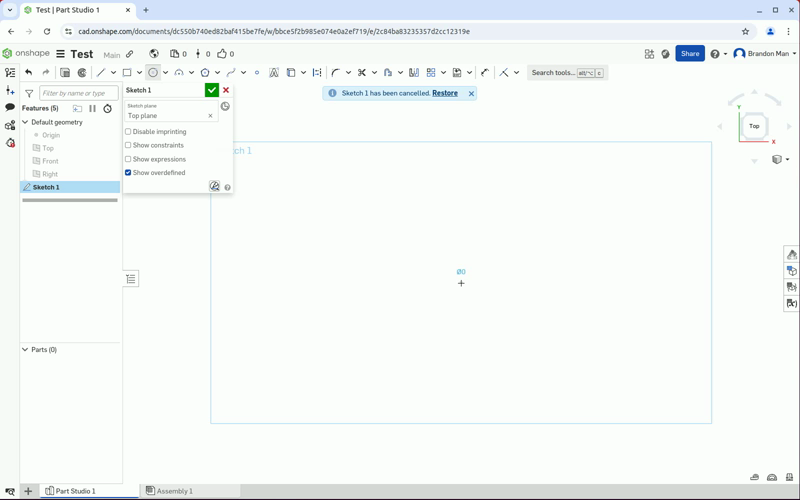
mouse_move(463, 282)
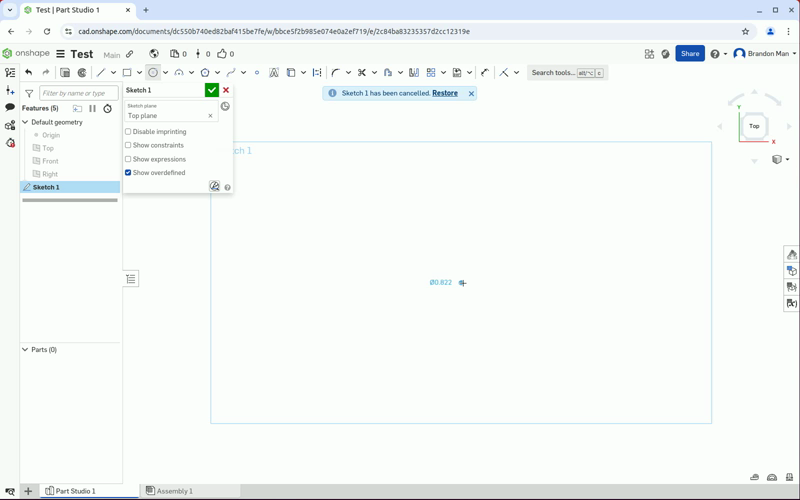
scroll(6)
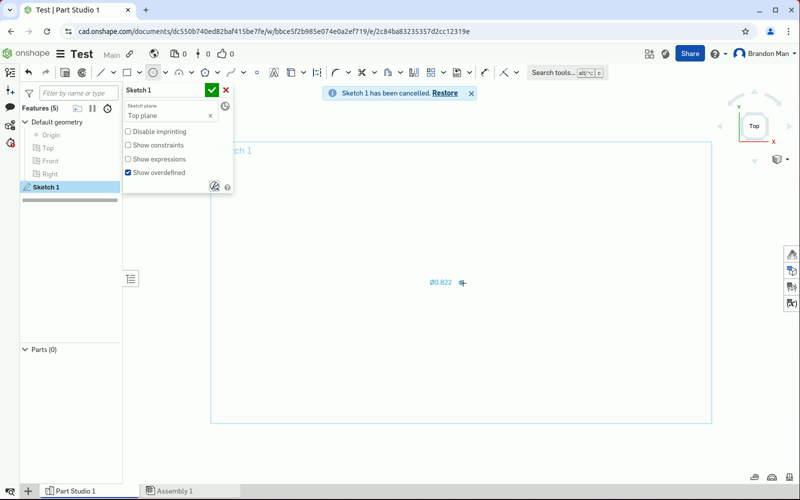
scroll(6)
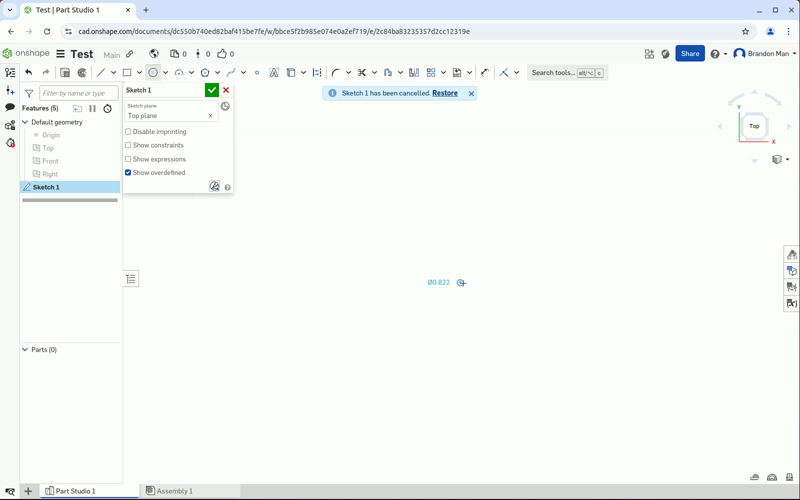
scroll(6)
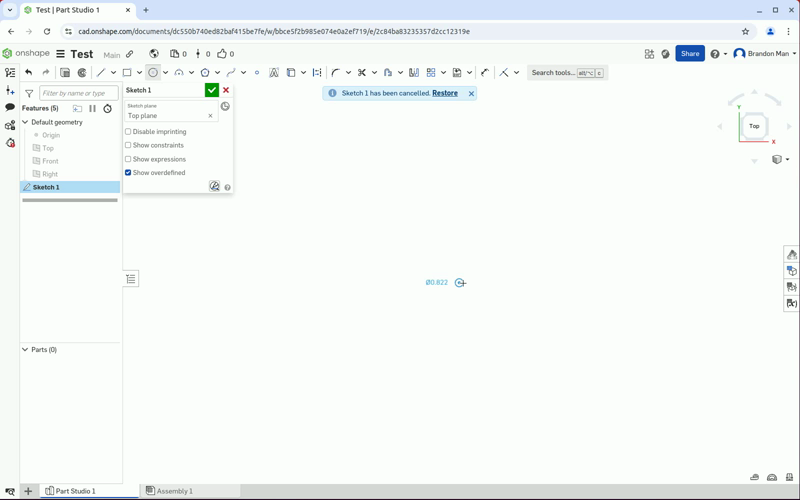
scroll(6)
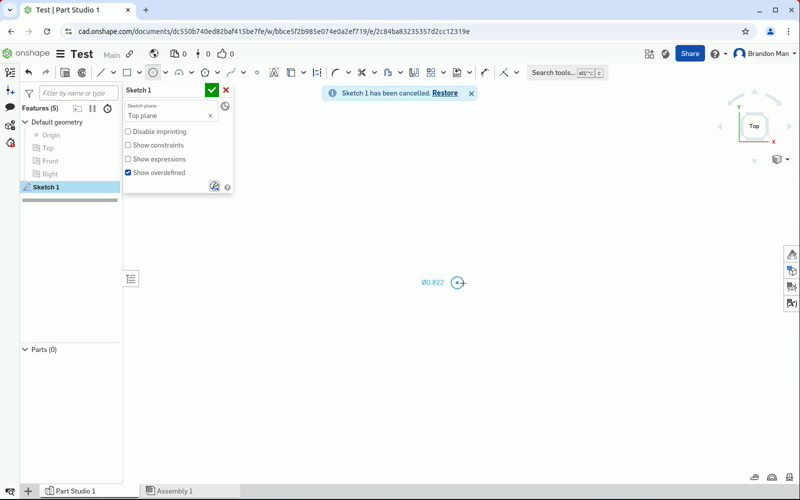
scroll(6)
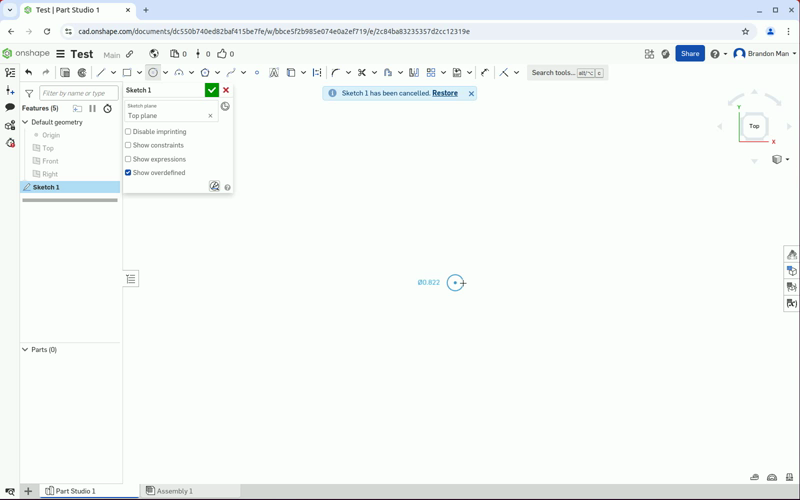
scroll(6)
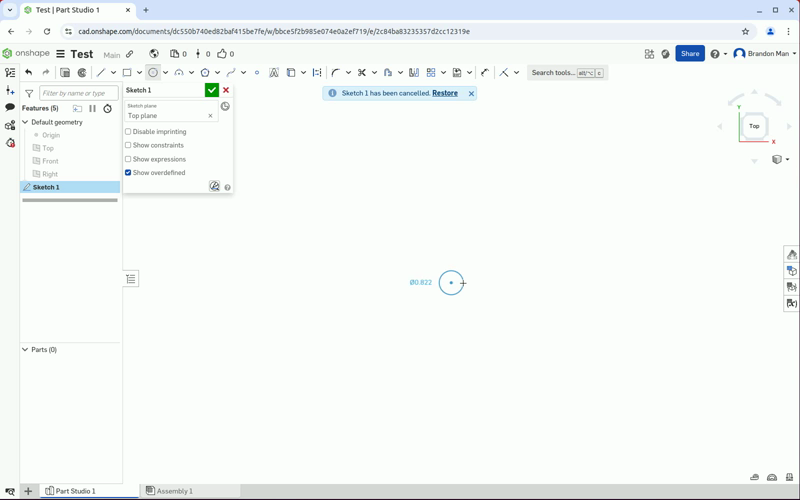
scroll(6)
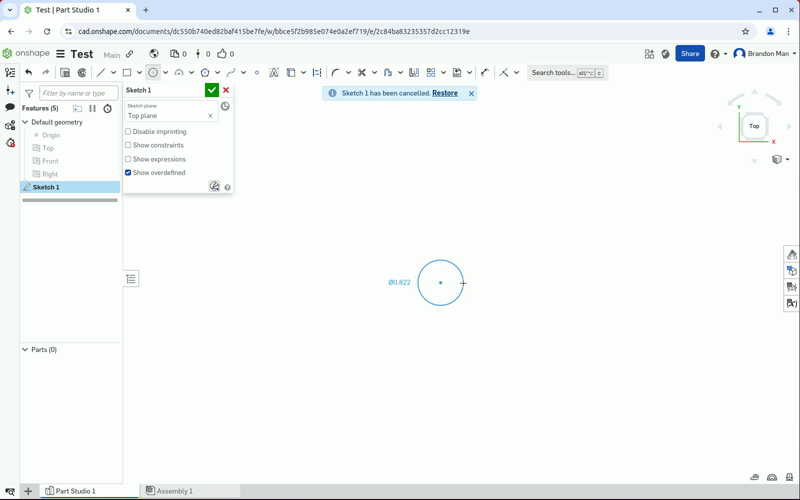
click(463, 282)
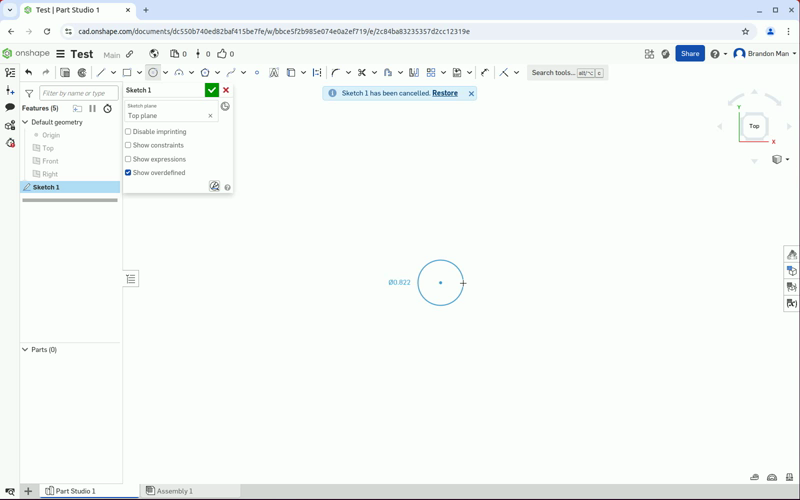
scroll(-6)
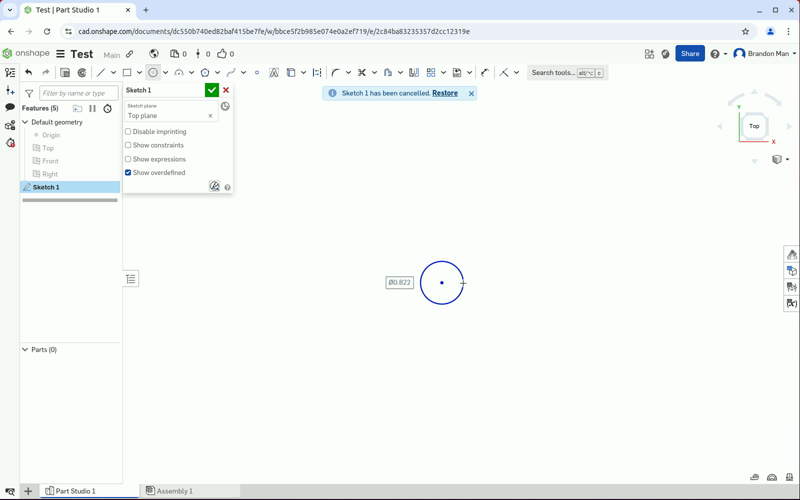
scroll(-6)
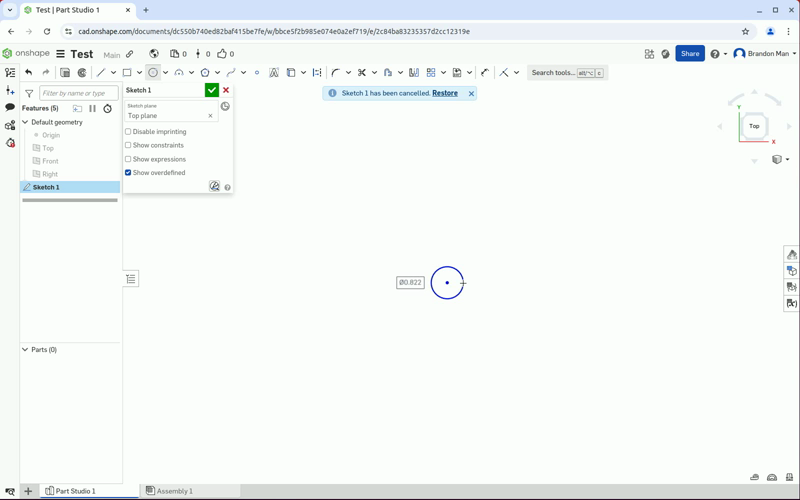
scroll(-6)
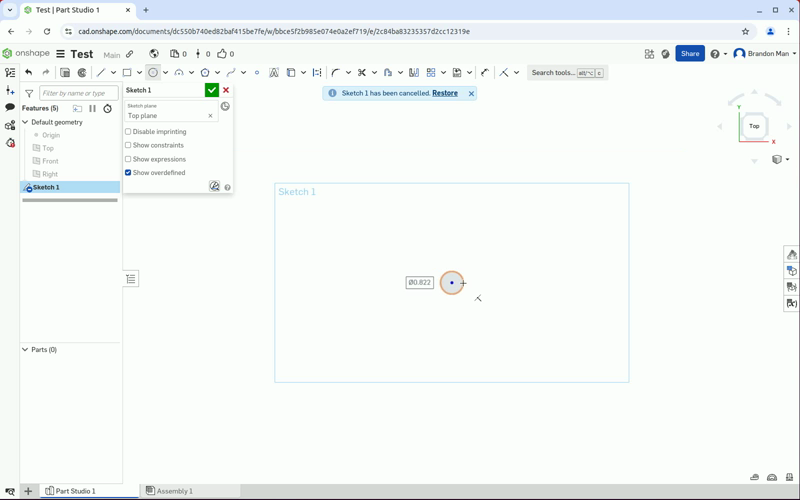
scroll(-6)
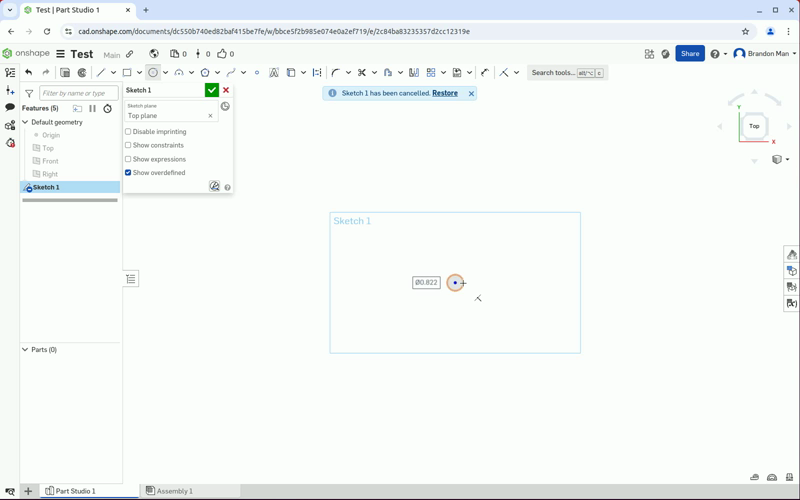
scroll(-6)
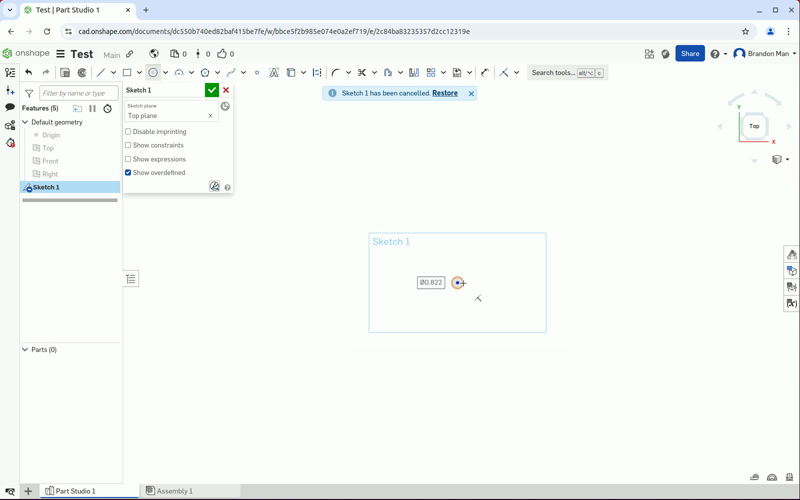
scroll(-6)
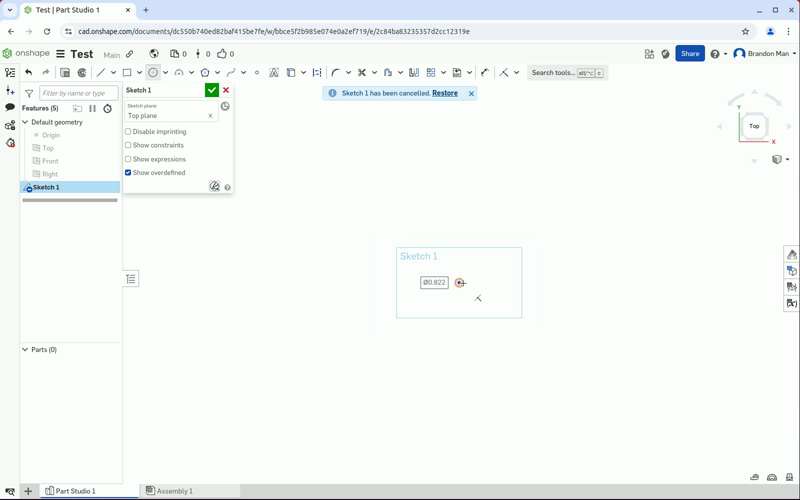
scroll(-6)
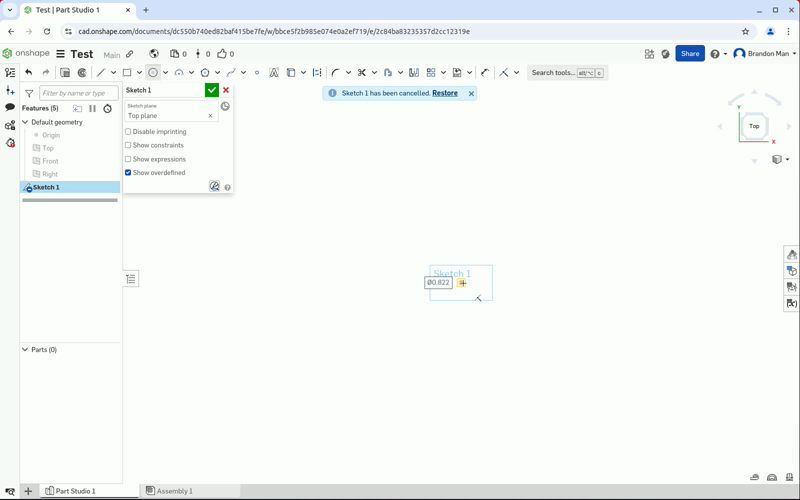
key(esc)
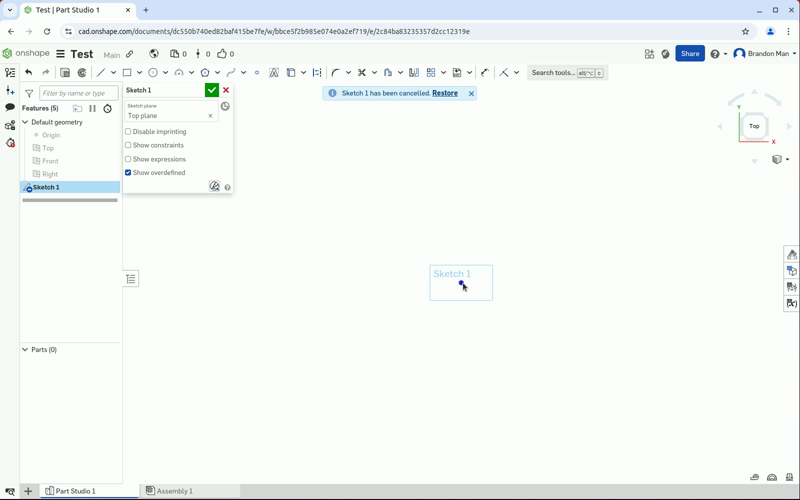
mouse_move(462, 284)
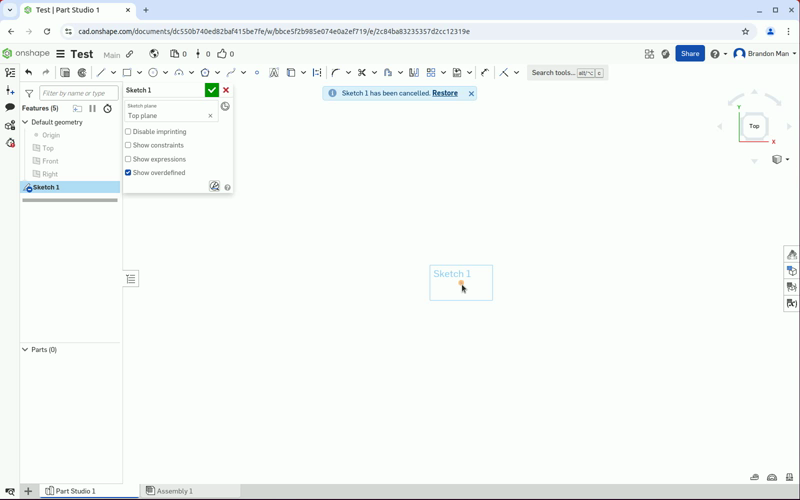
scroll(6)
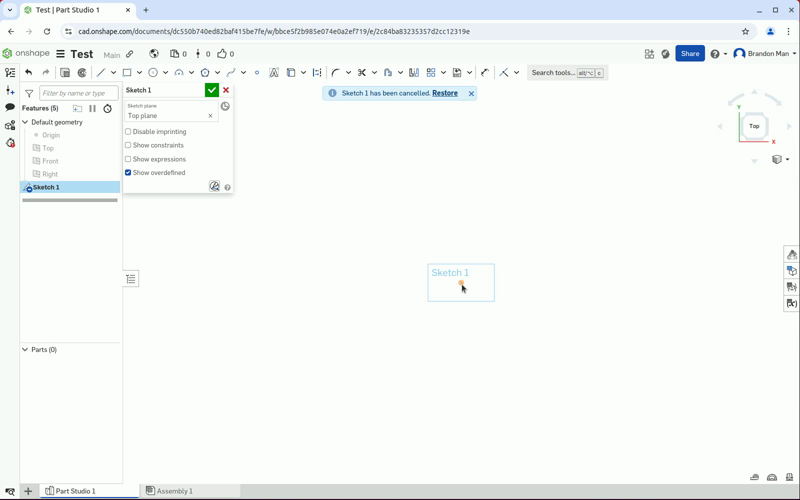
scroll(6)
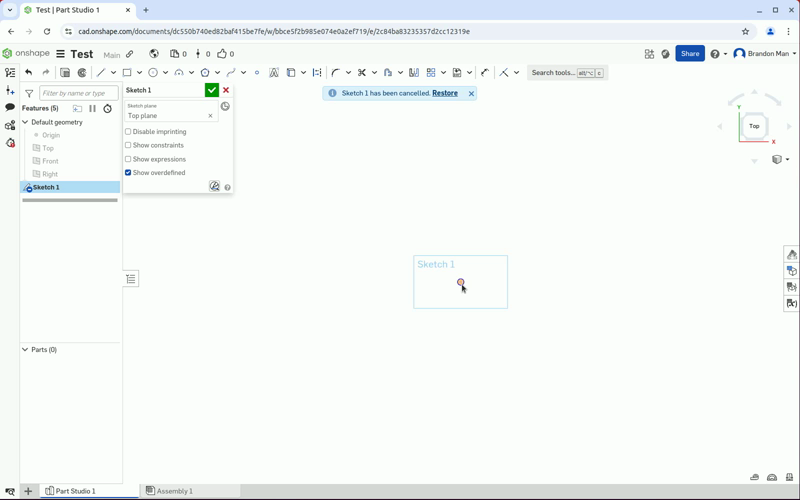
scroll(6)
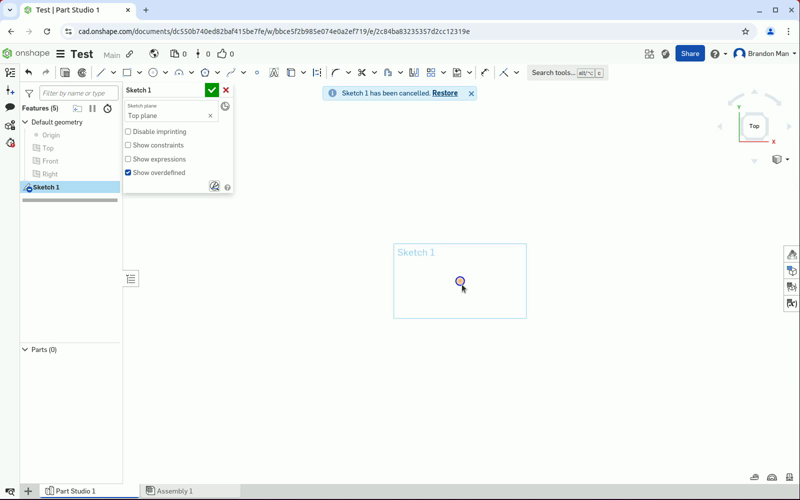
scroll(6)
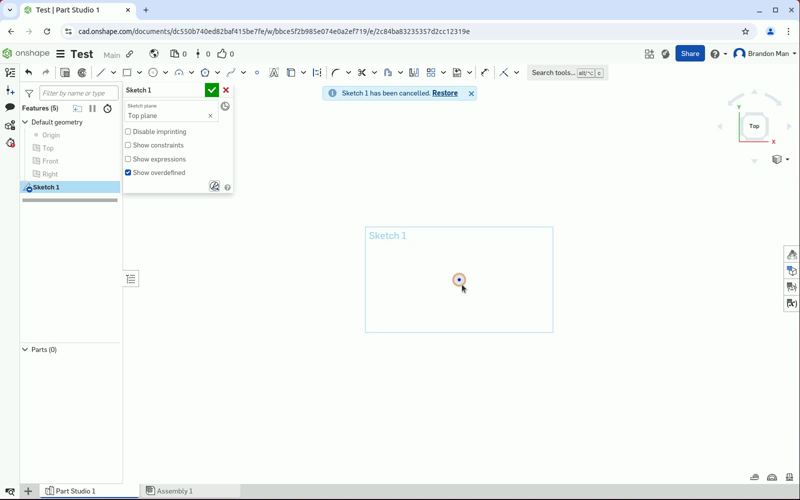
scroll(6)
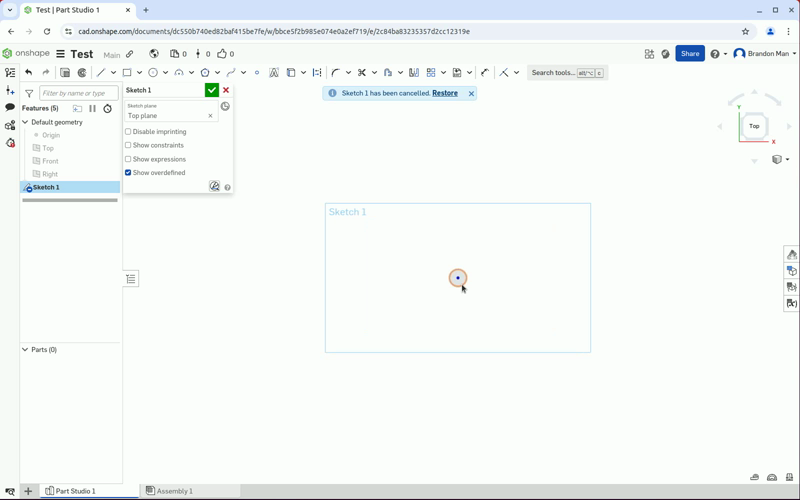
scroll(6)
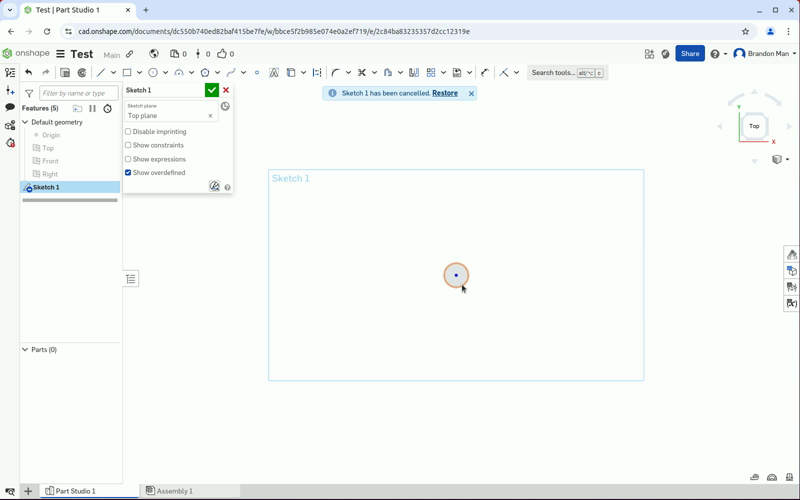
scroll(6)
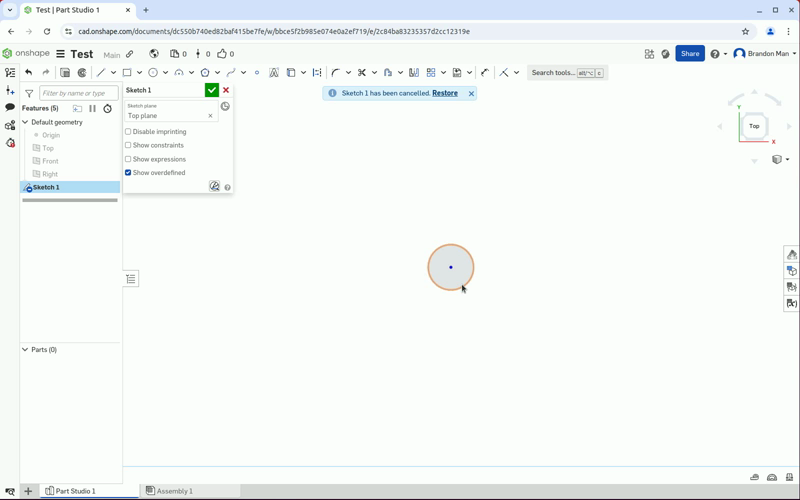
click(462, 284)
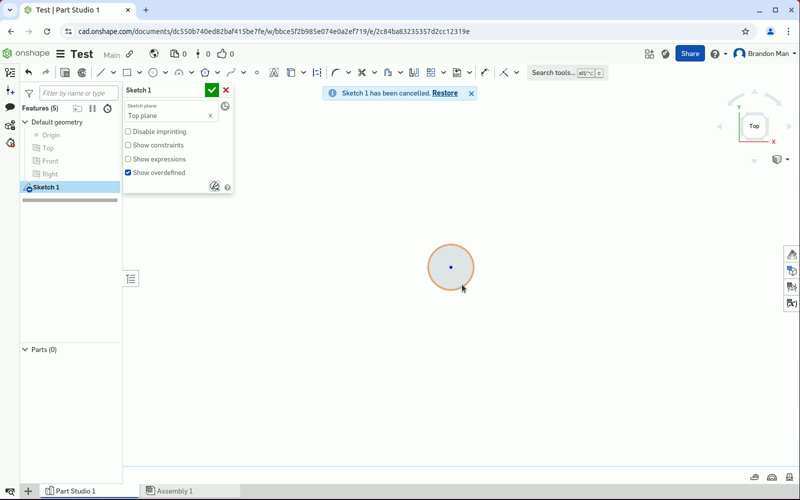
scroll(-6)
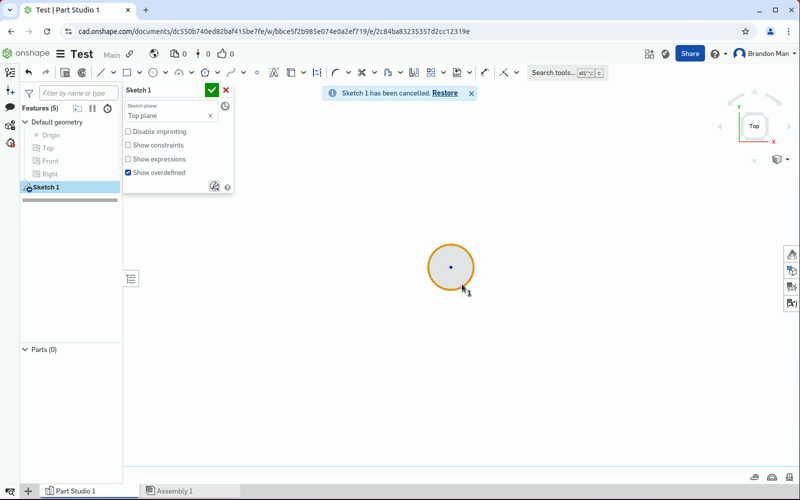
scroll(-6)
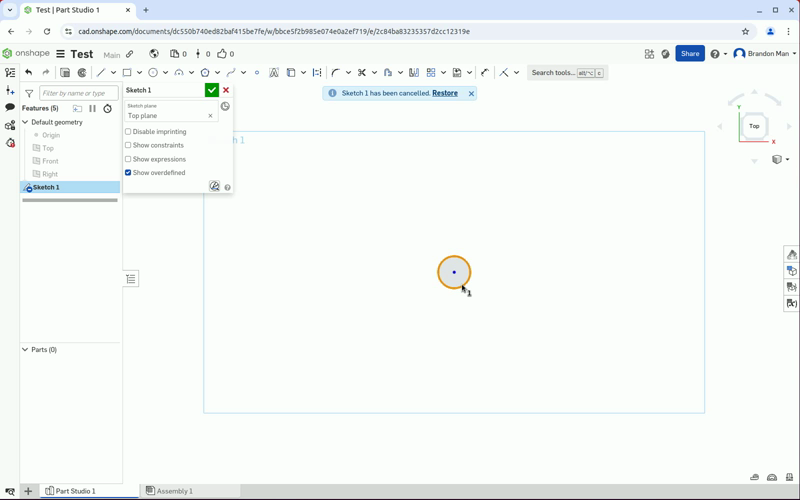
scroll(-6)
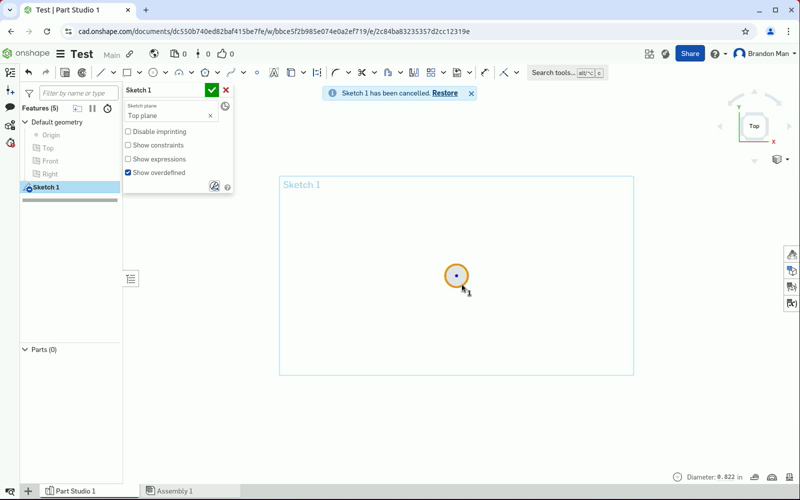
scroll(-6)
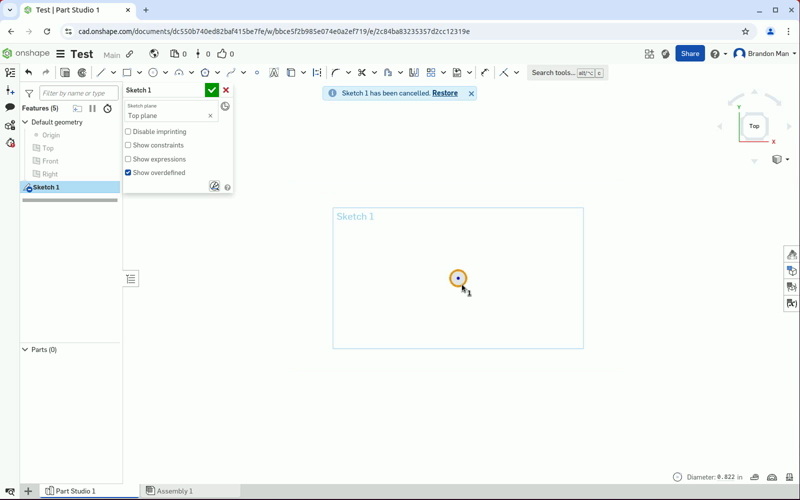
scroll(-6)
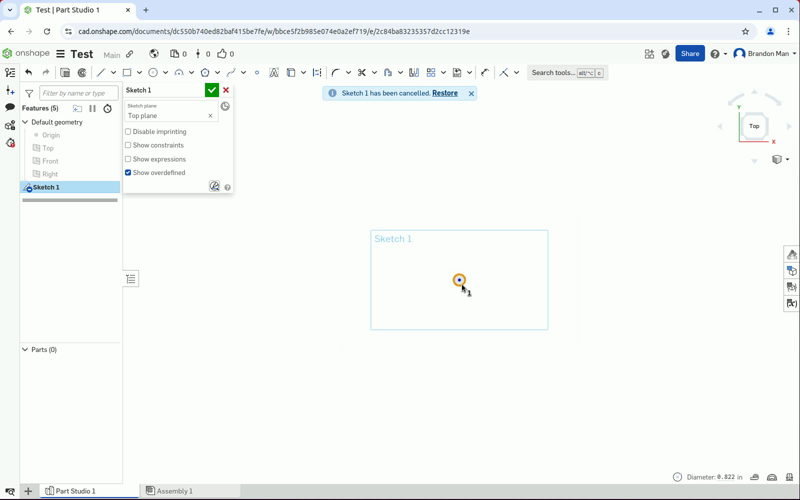
scroll(-6)
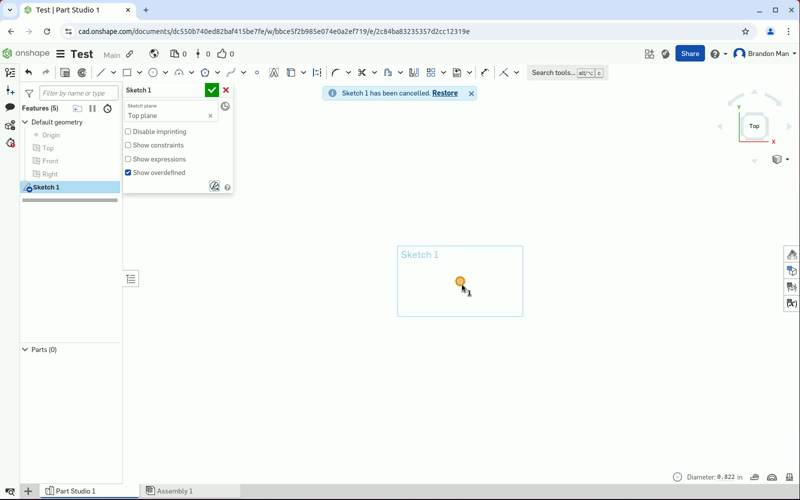
scroll(-6)
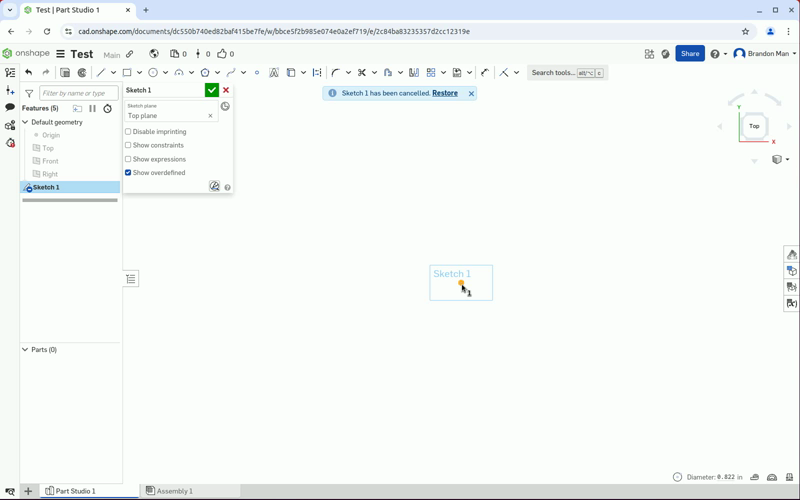
mouse_move(73, 352)
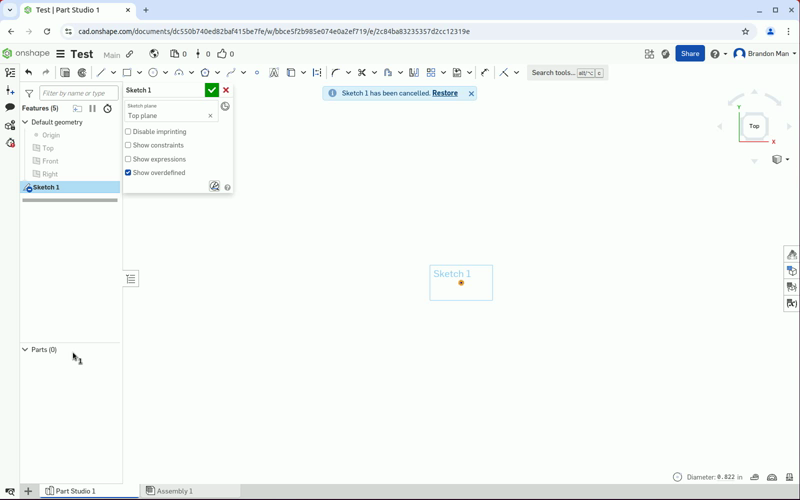
key(shift+y)
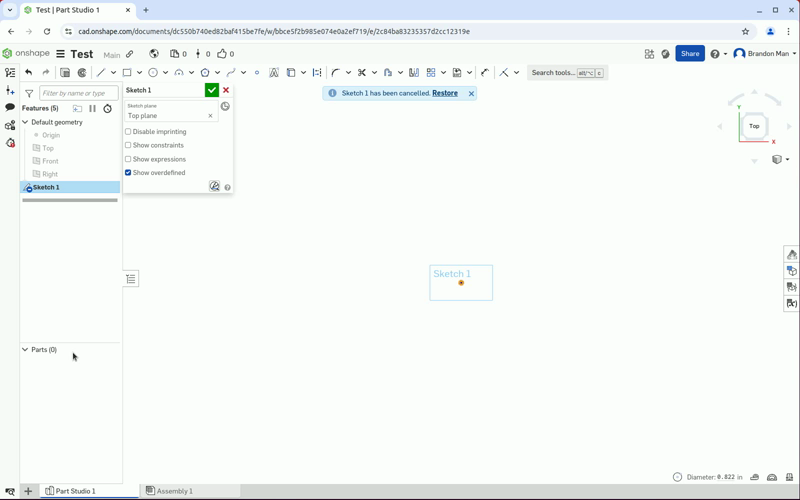
key(shift+e)
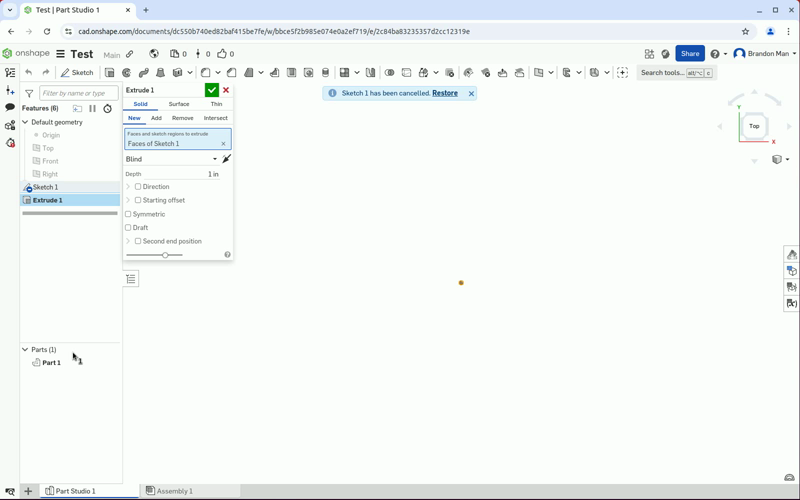
mouse_move(143, 106)
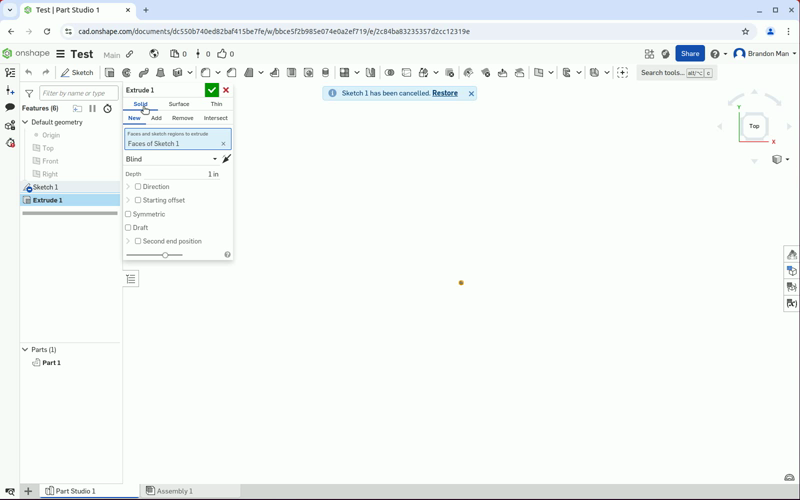
click(143, 106)
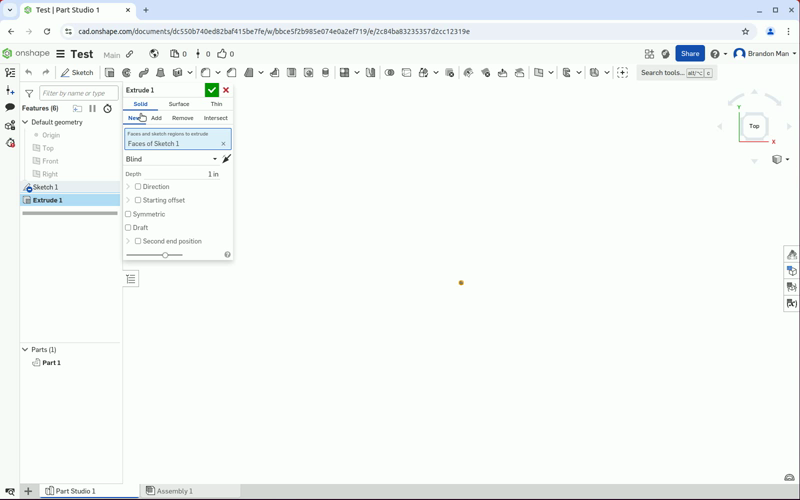
mouse_move(137, 120)
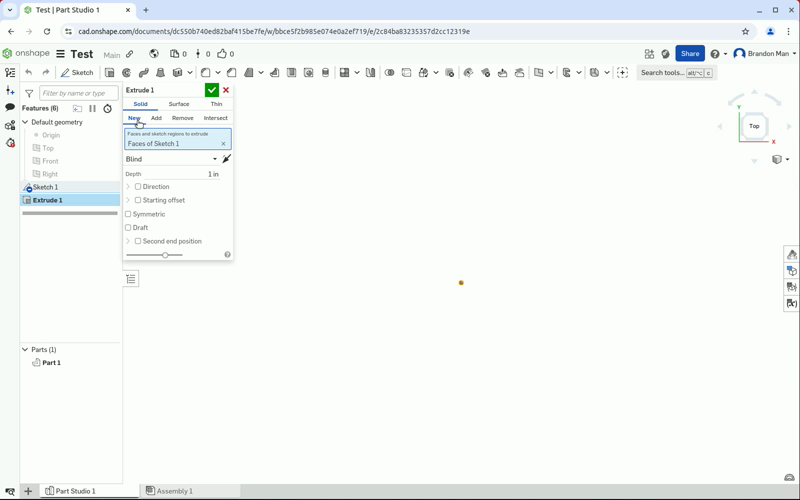
click(137, 120)
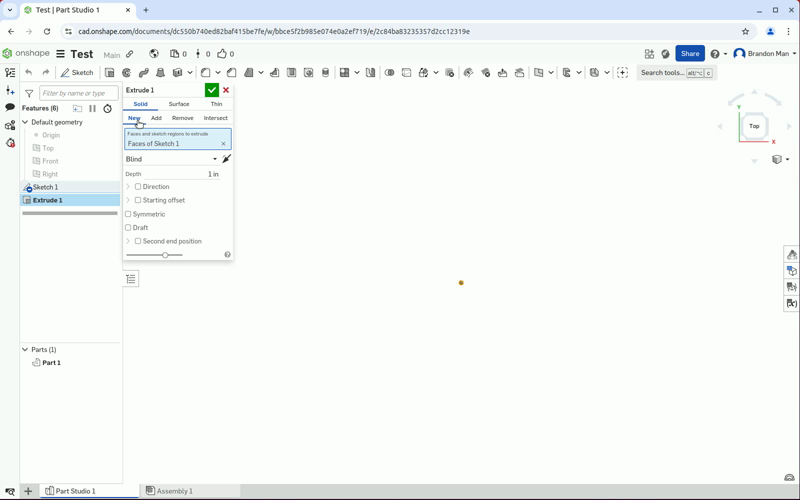
key(tab, 4)
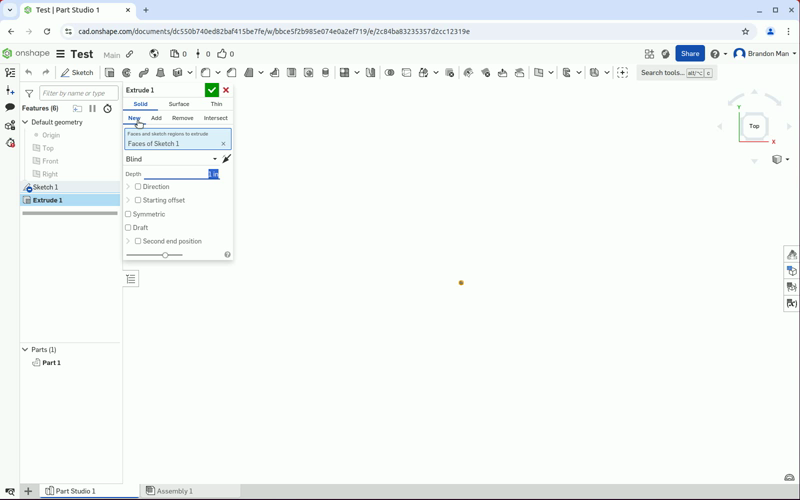
text(23.108)
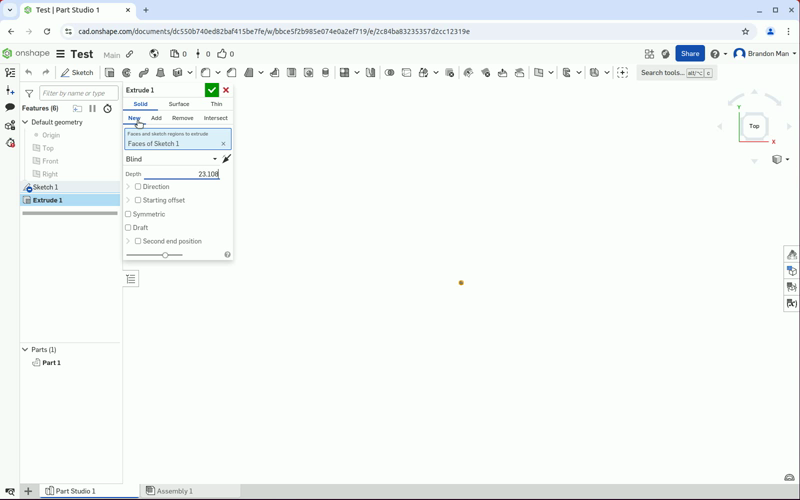
key(enter)
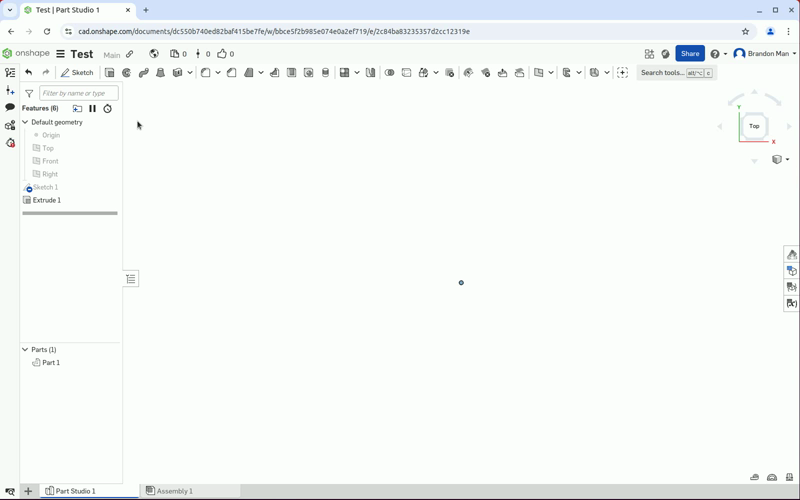
key(shift+h)
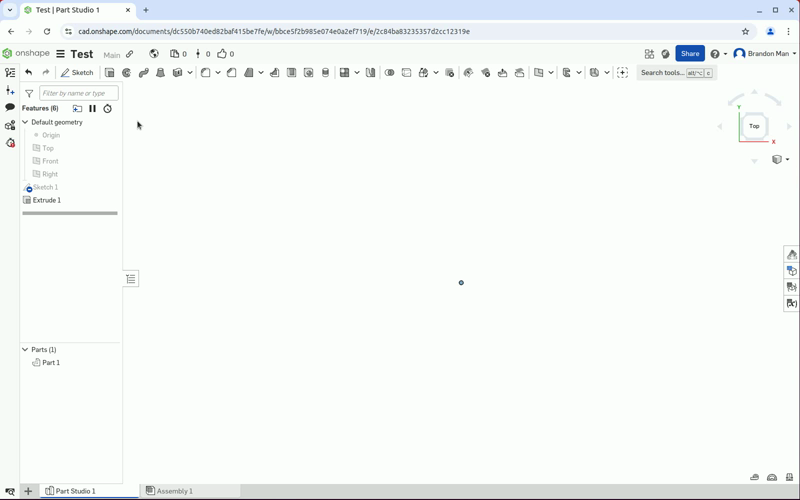
key(shift+h)
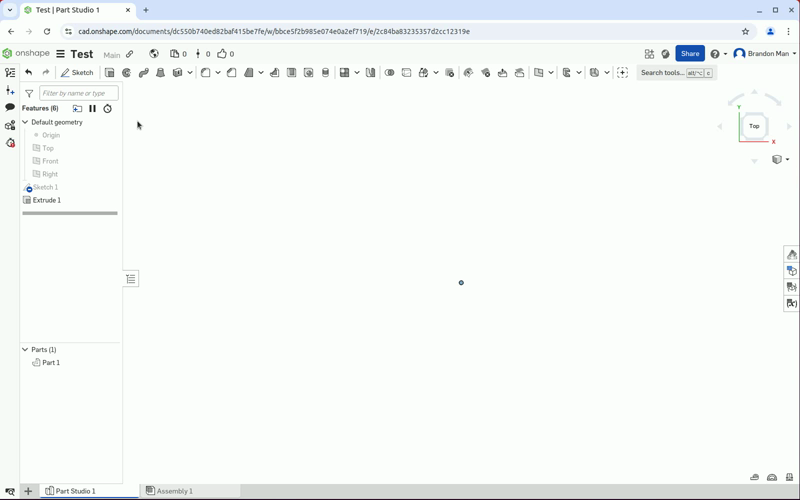
mouse_move(73, 189)
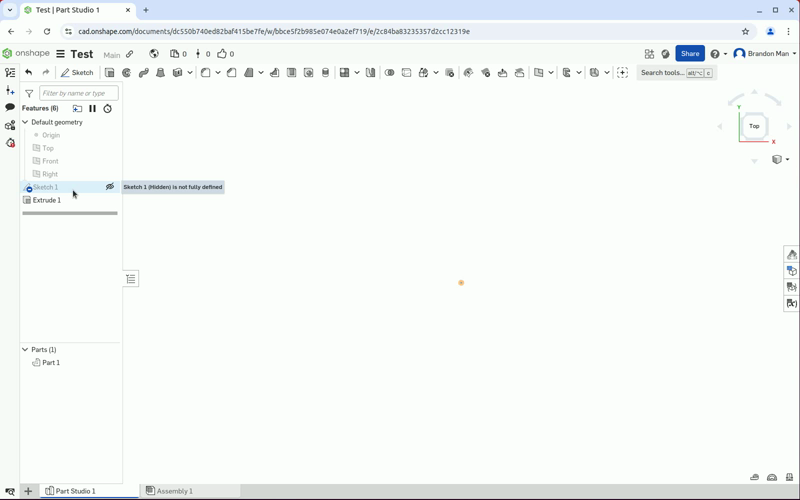
click(73, 189)
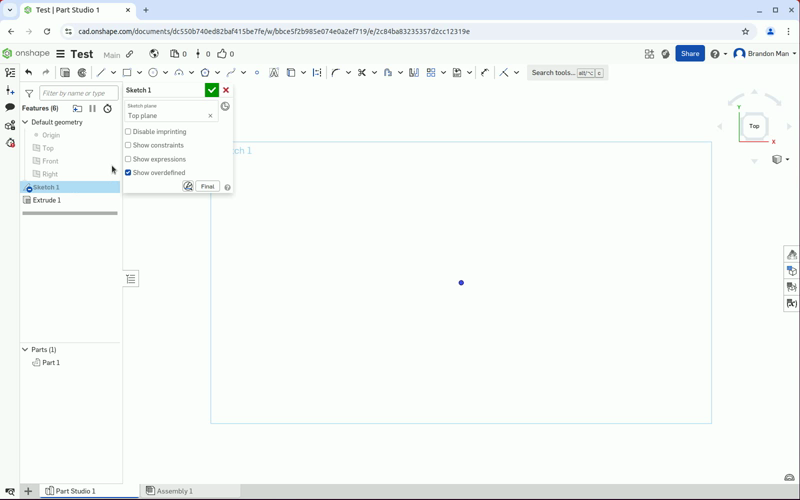
mouse_move(229, 92)
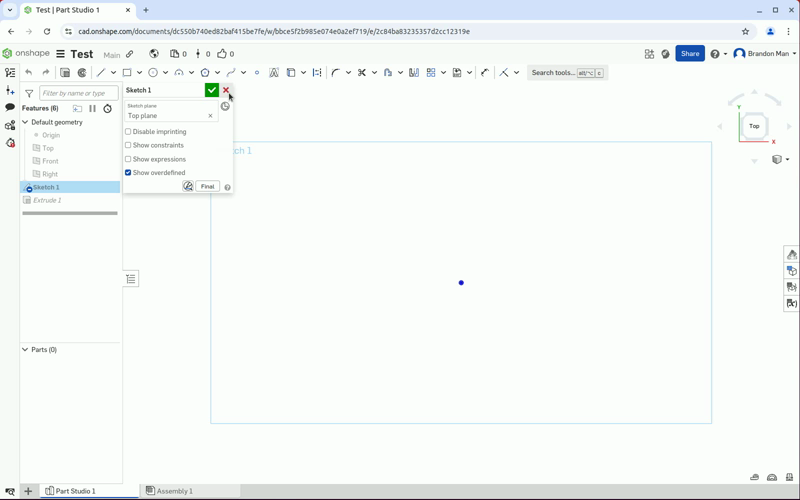
click(229, 92)
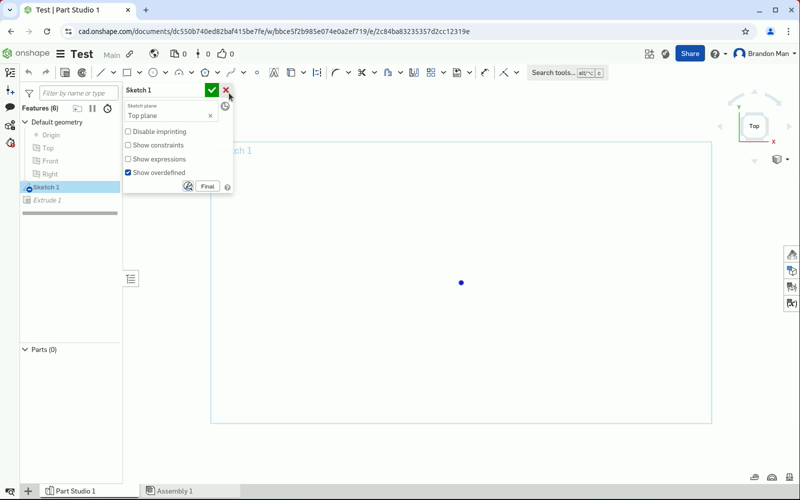
key(shift+s)
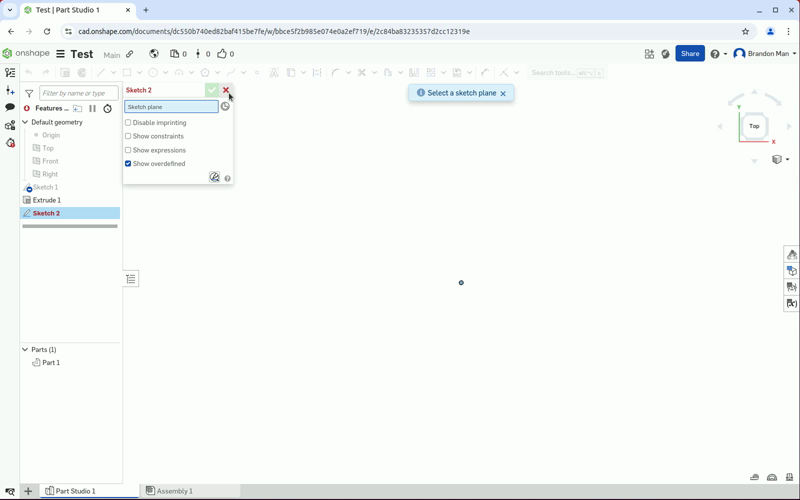
mouse_move(73, 150)
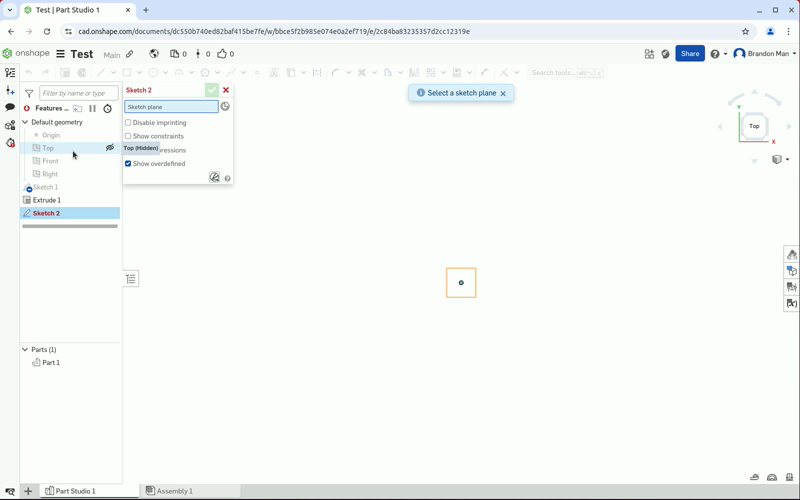
click(73, 150)
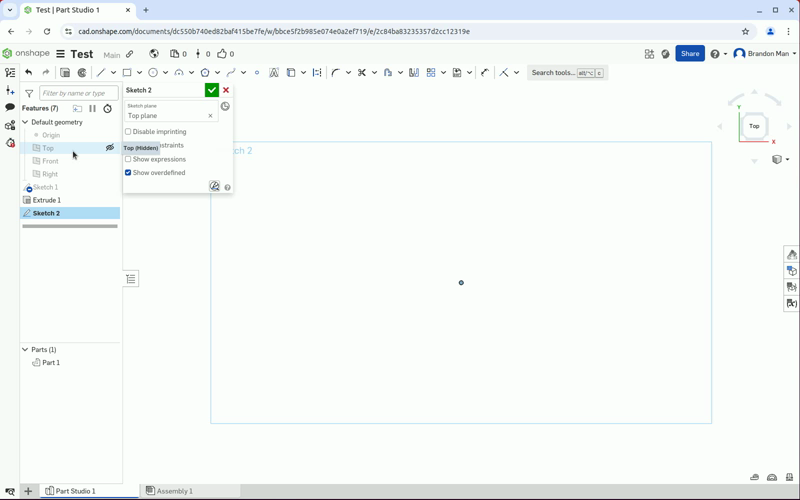
mouse_move(73, 352)
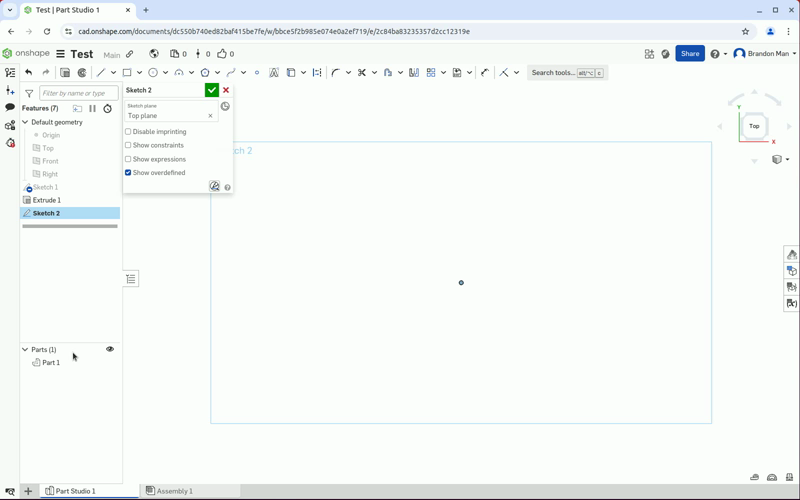
key(y)
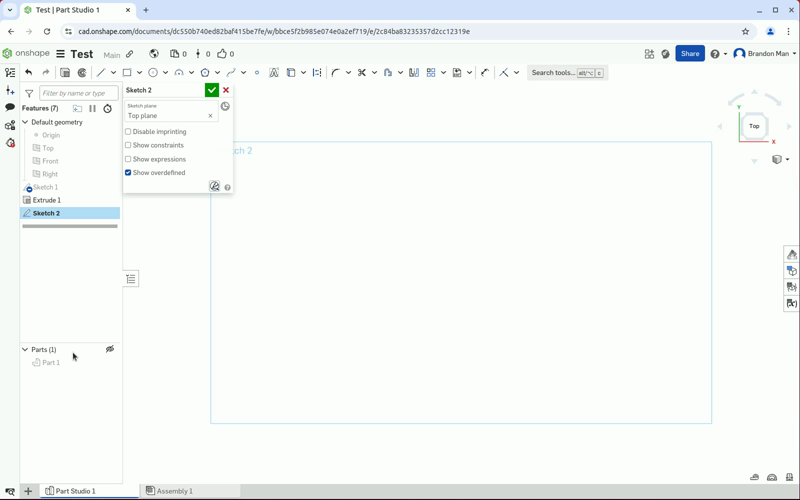
key(c)
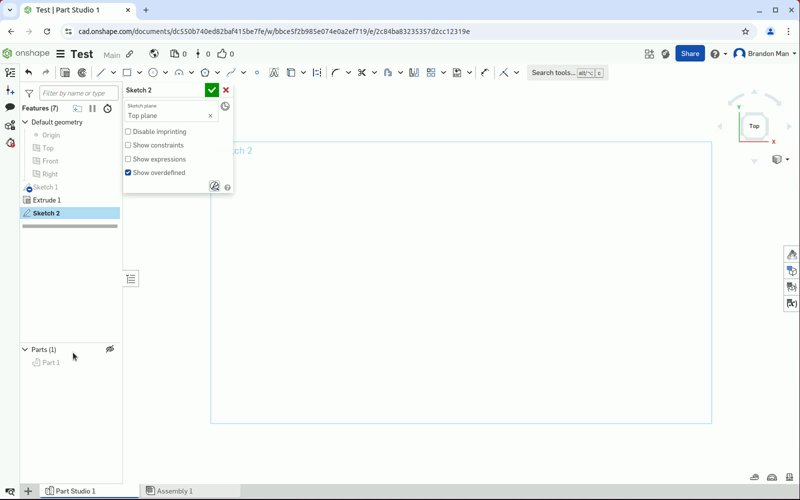
key_down(shift)
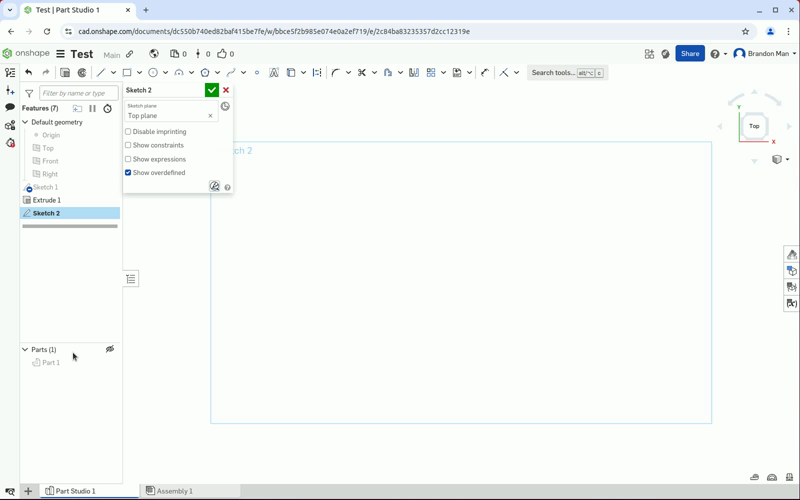
mouse_move(460, 279)
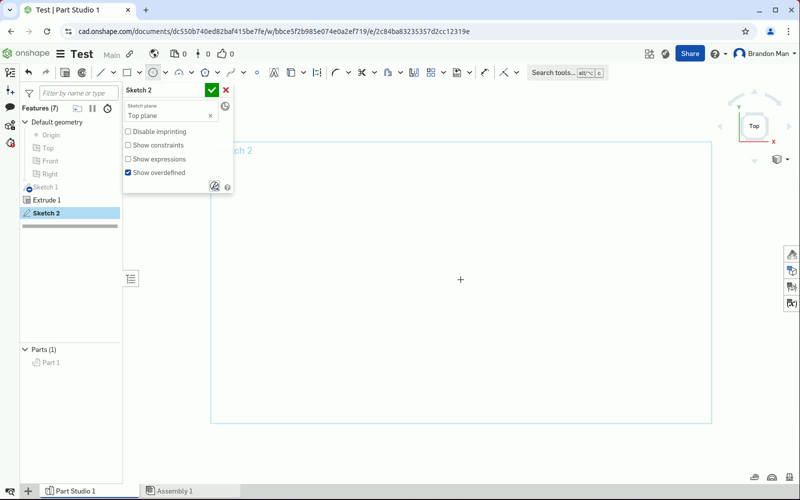
click(460, 279)
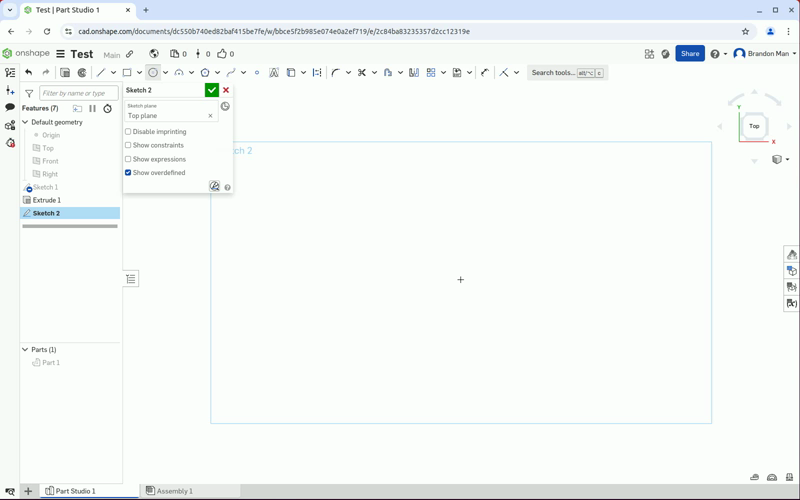
key_up(shift)
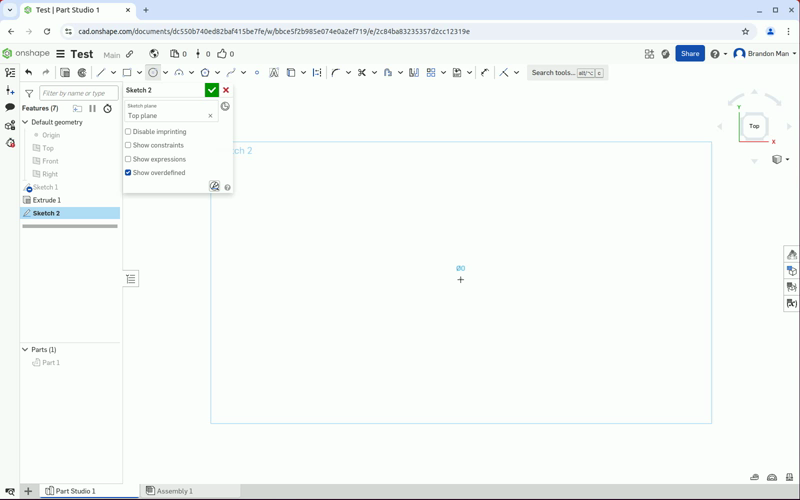
mouse_move(461, 279)
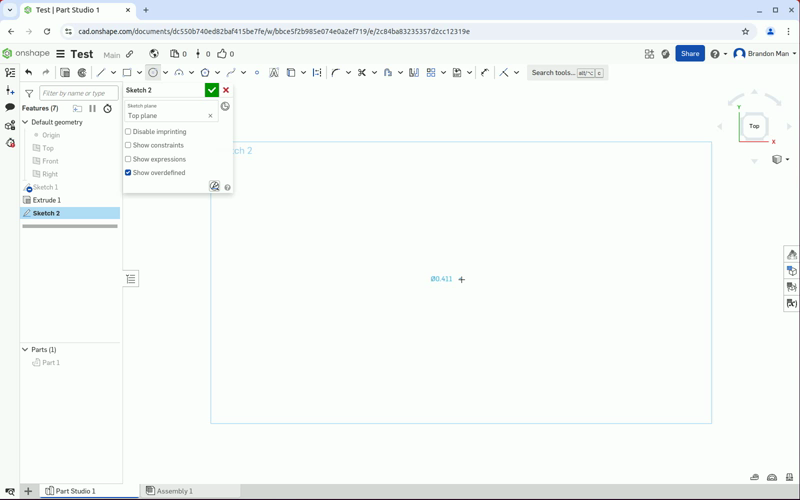
scroll(6)
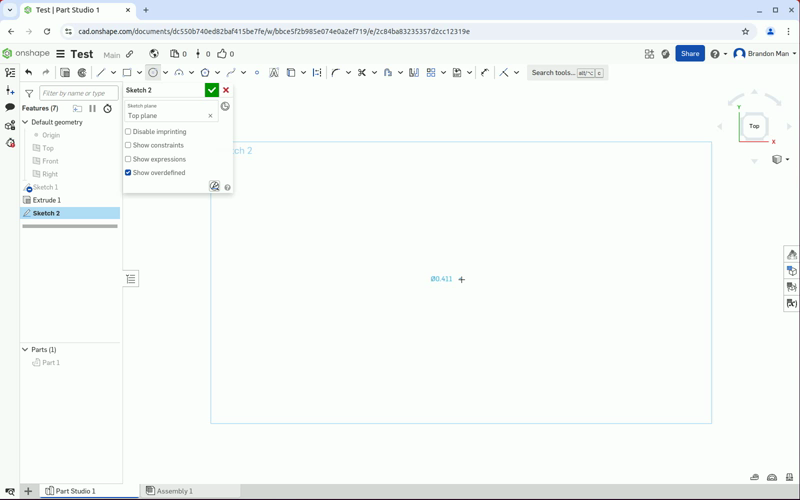
scroll(6)
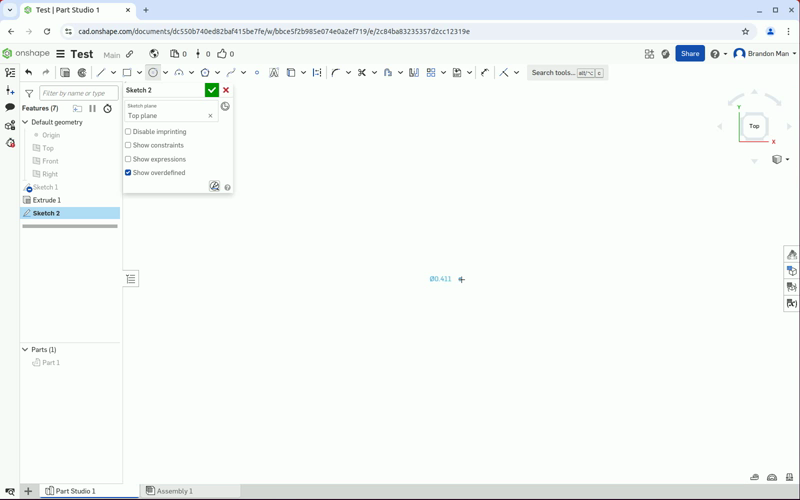
scroll(6)
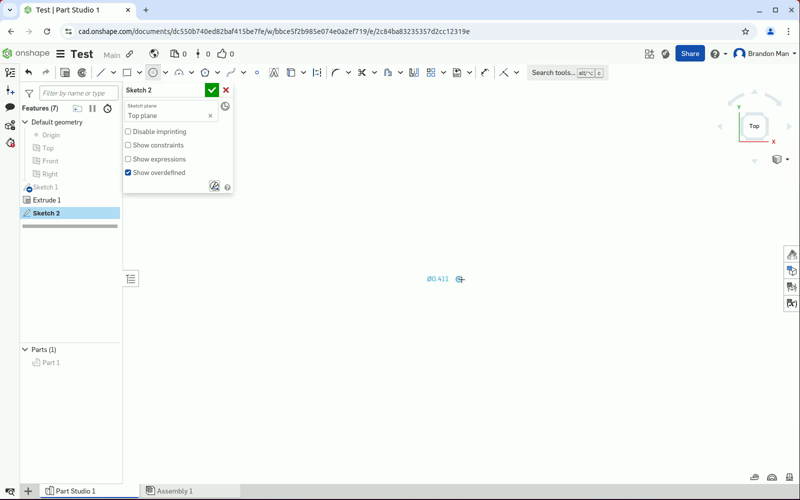
scroll(6)
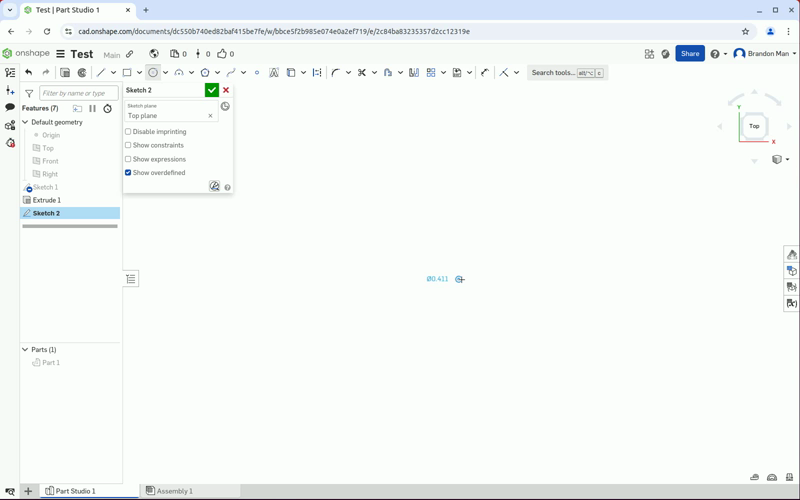
scroll(6)
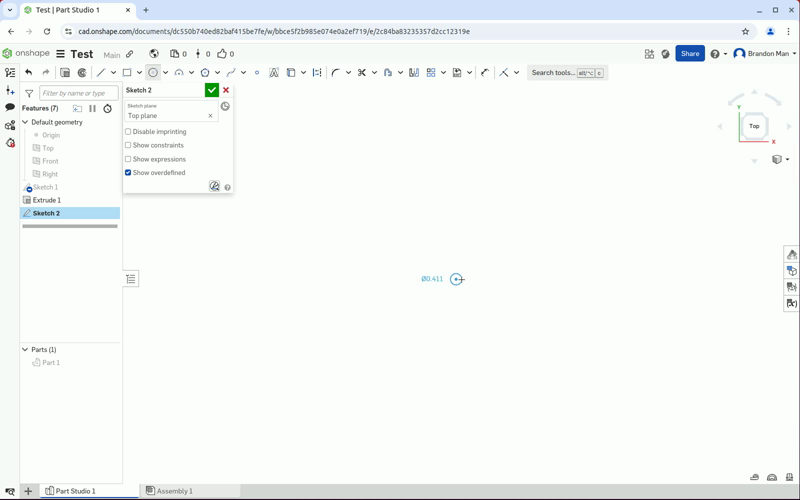
scroll(6)
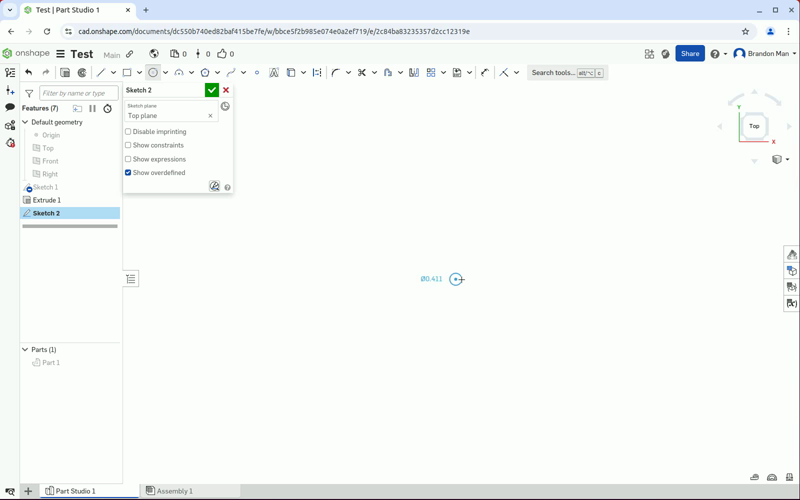
scroll(6)
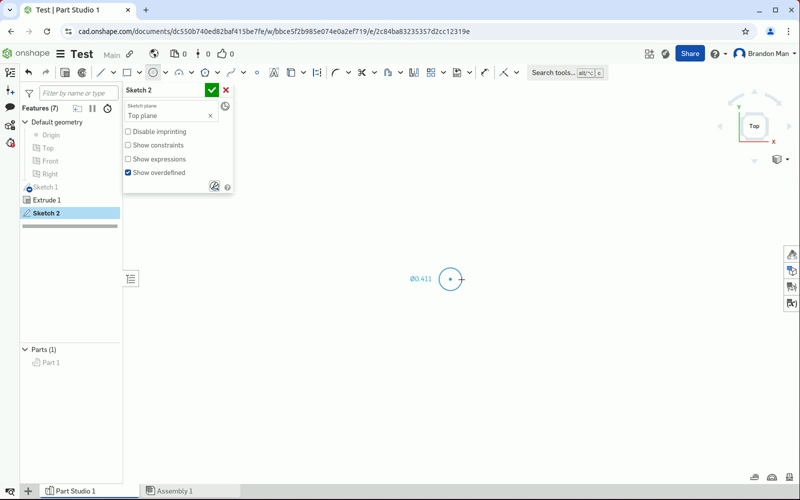
click(461, 279)
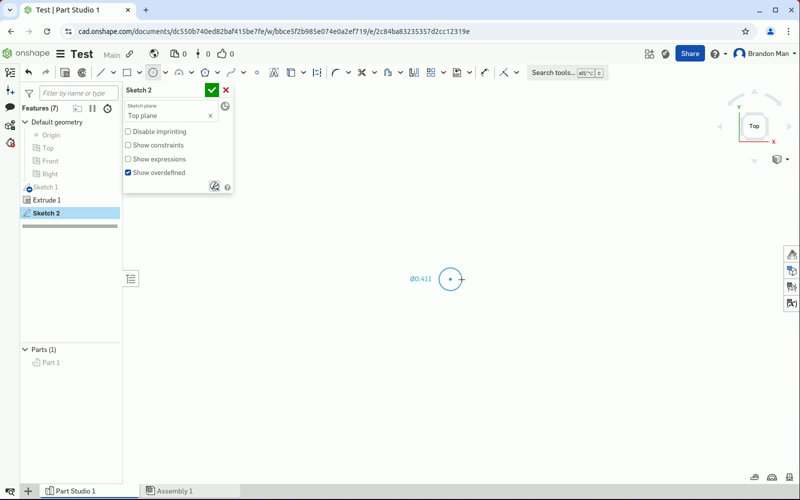
scroll(-6)
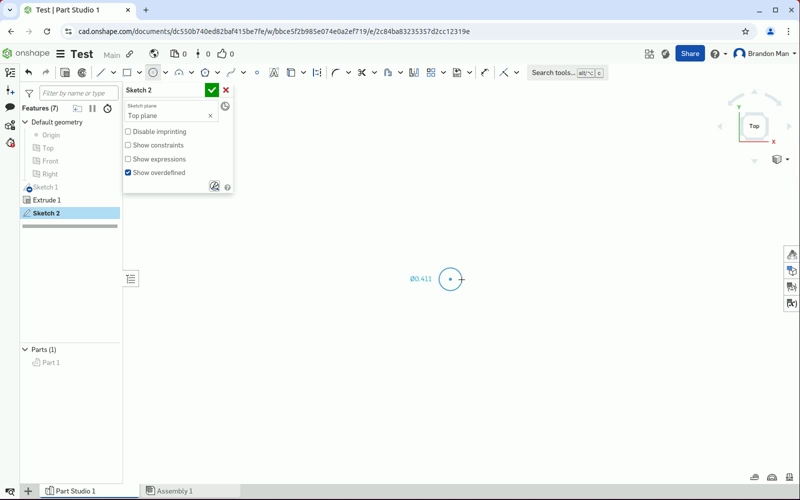
scroll(-6)
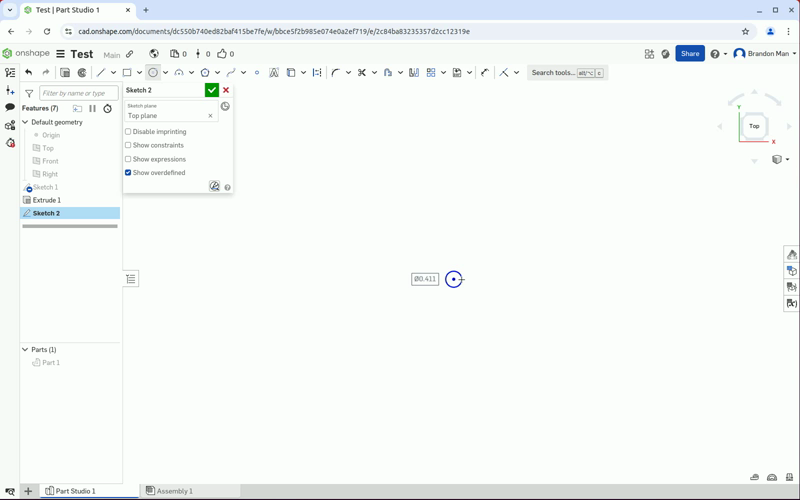
scroll(-6)
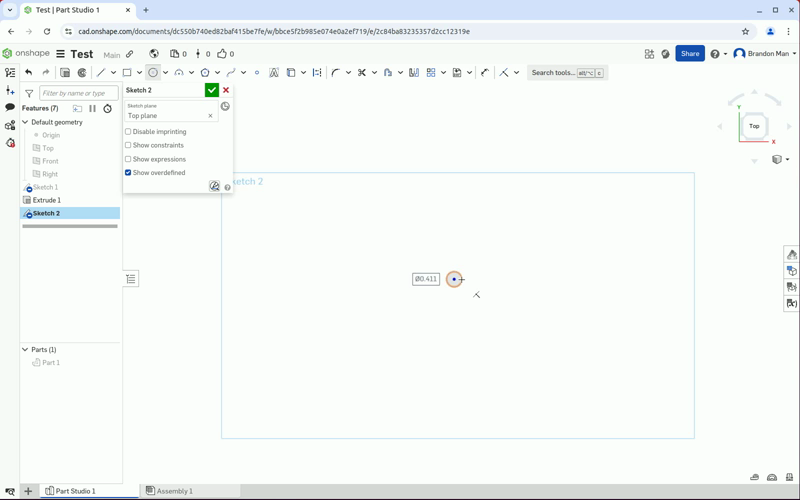
scroll(-6)
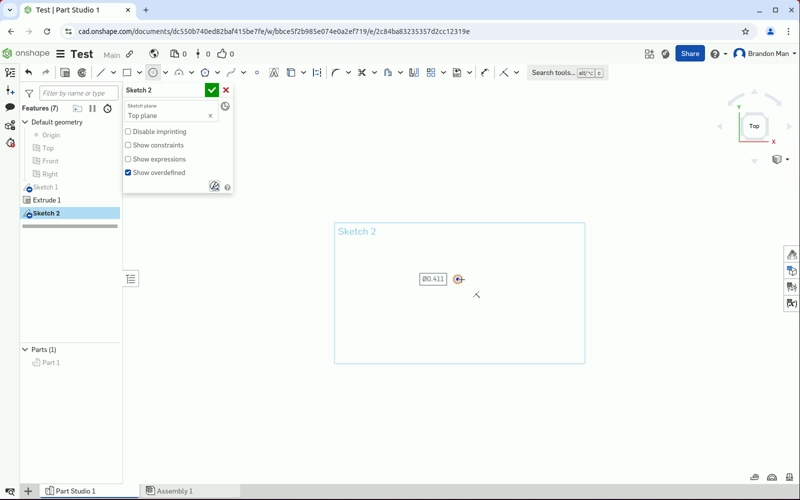
scroll(-6)
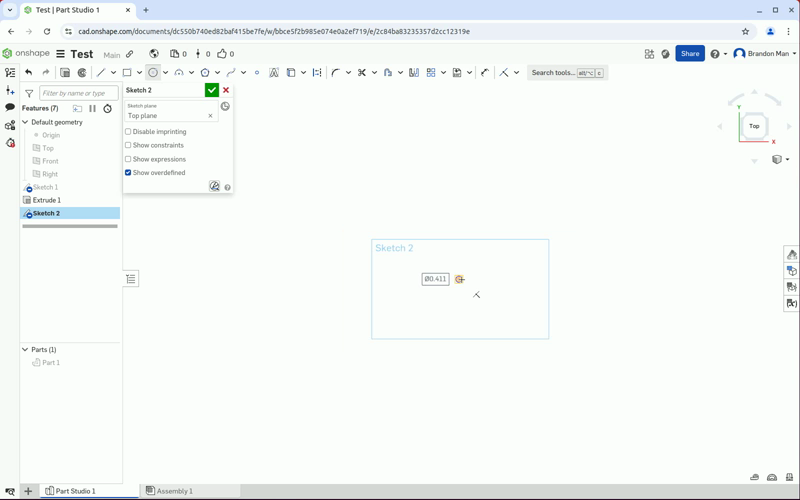
scroll(-6)
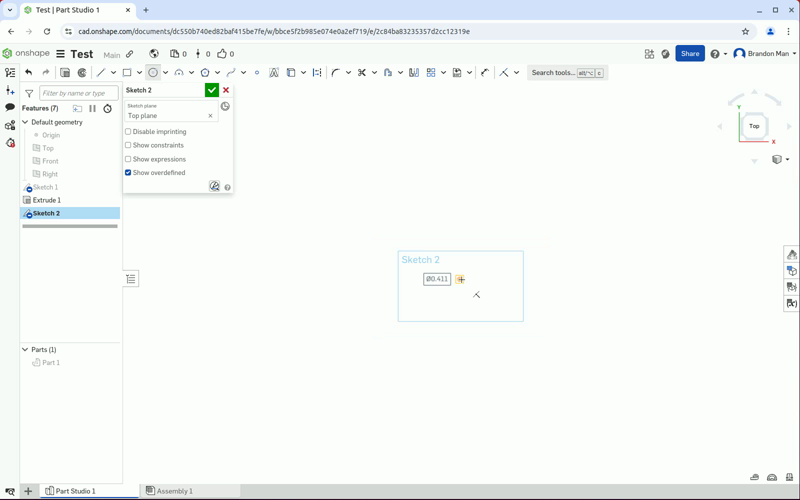
scroll(-6)
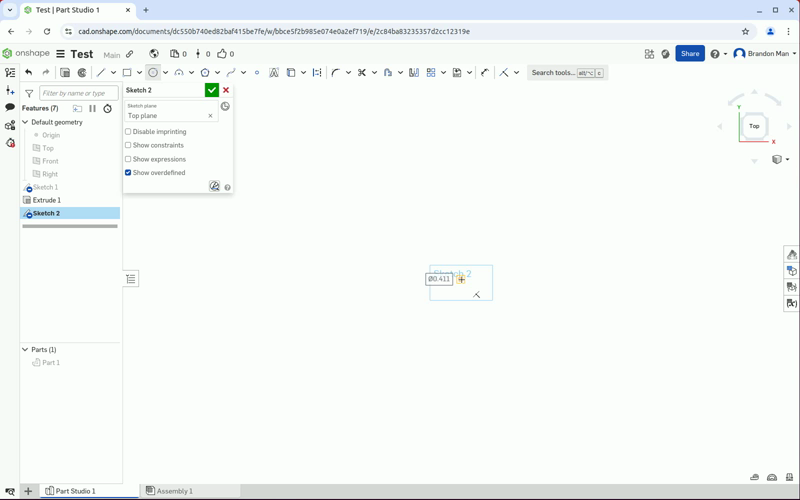
key(esc)
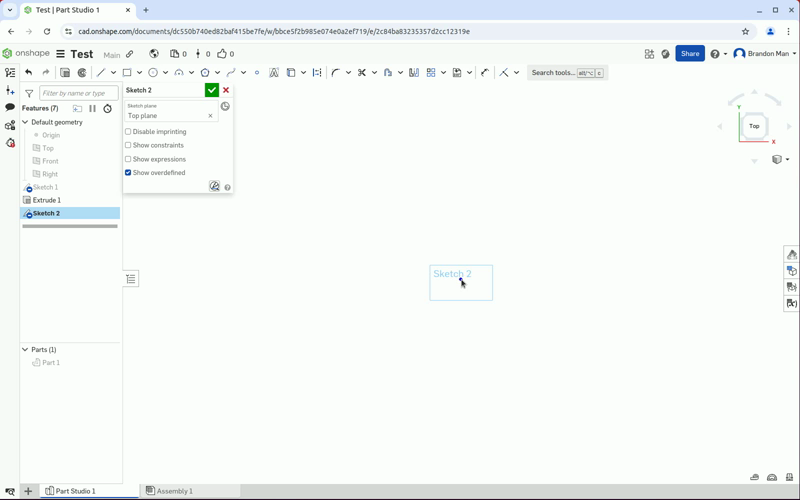
mouse_move(461, 280)
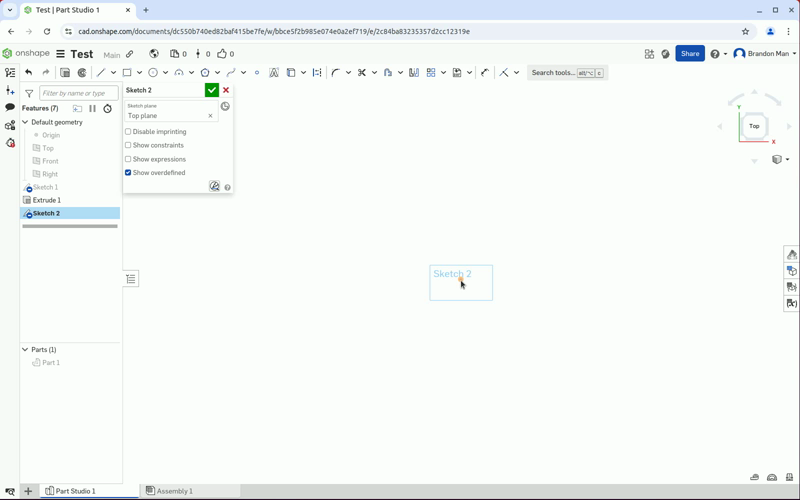
scroll(6)
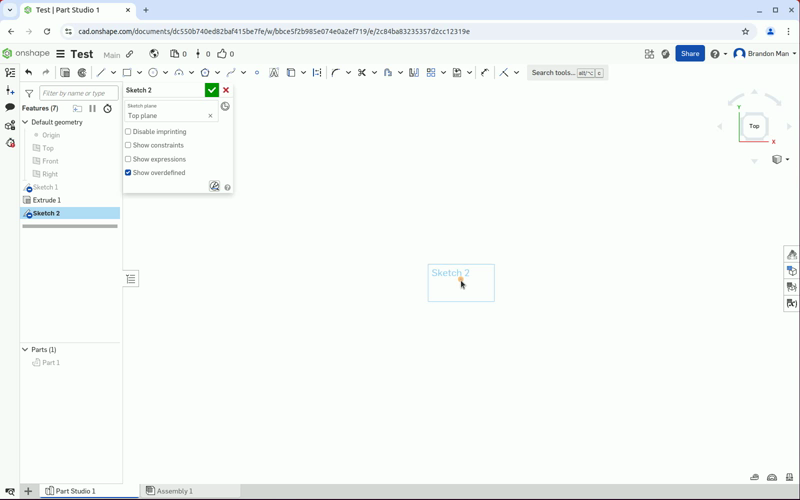
scroll(6)
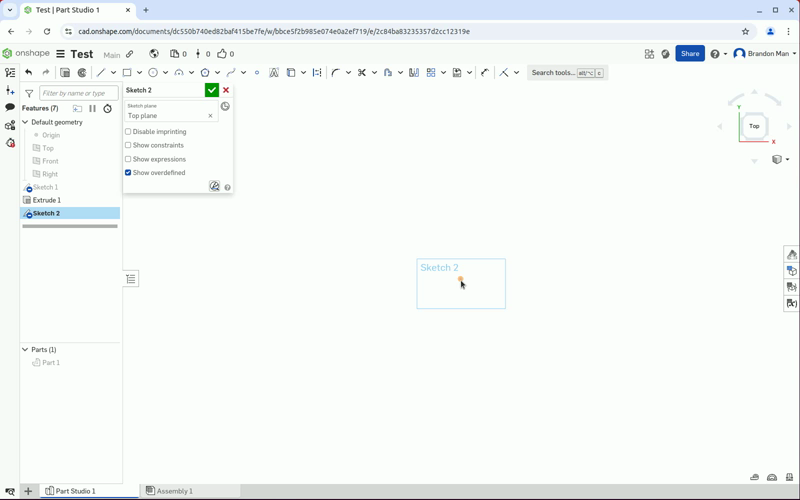
scroll(6)
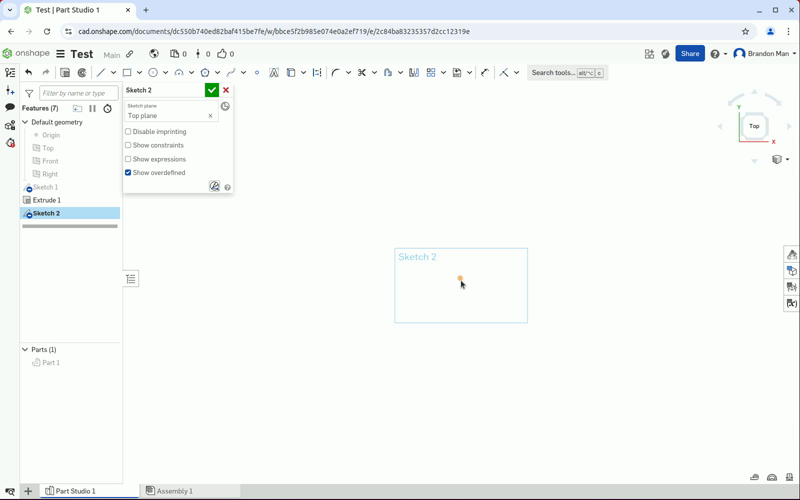
scroll(6)
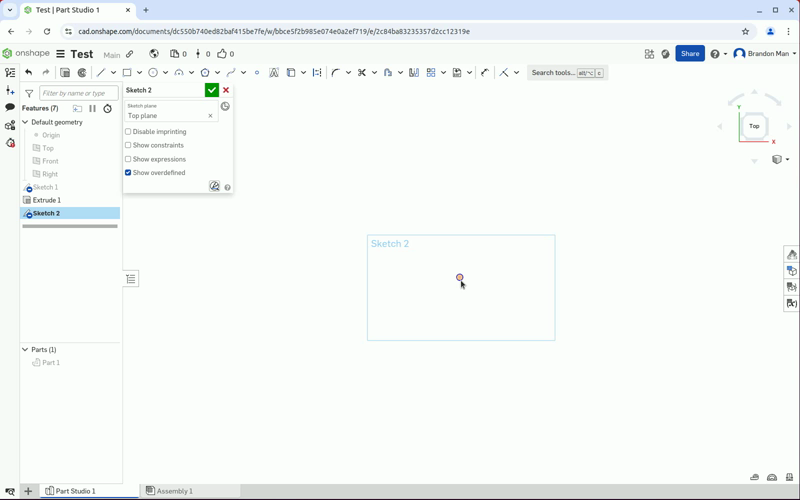
scroll(6)
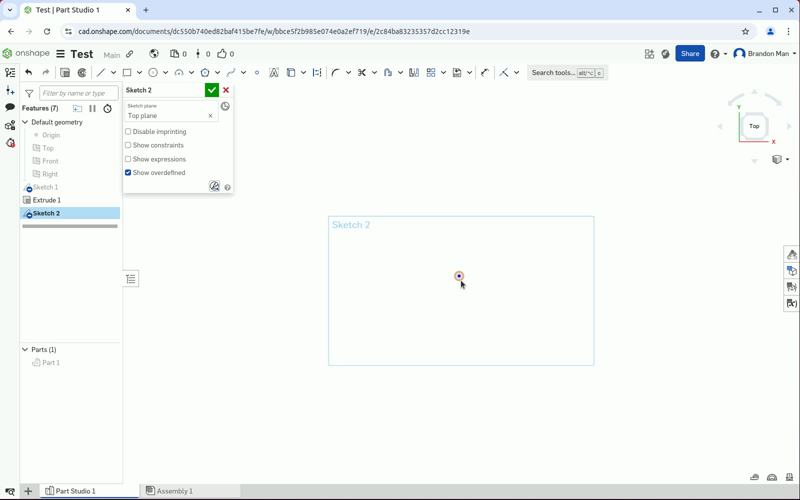
scroll(6)
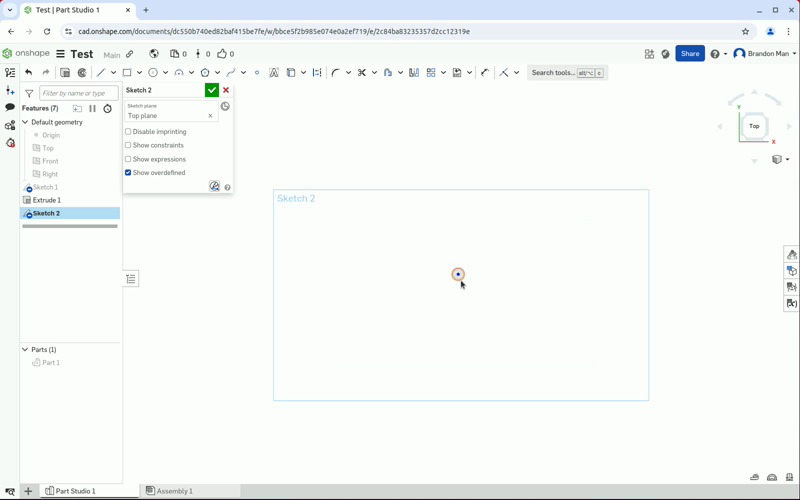
scroll(6)
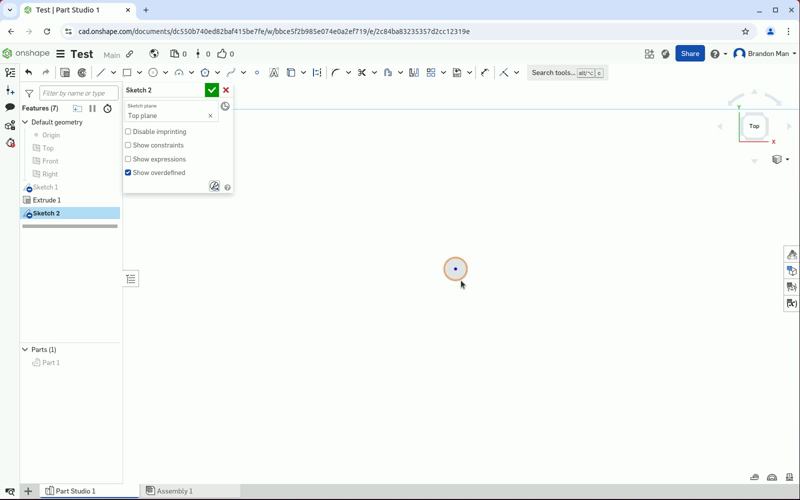
click(461, 280)
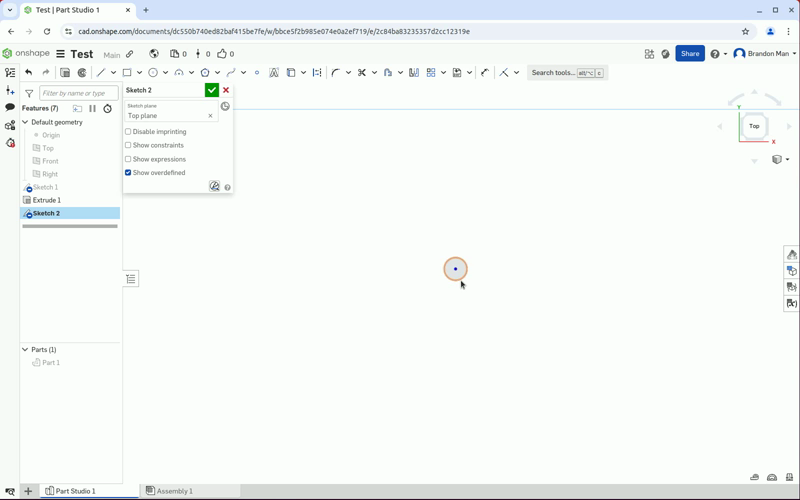
scroll(-6)
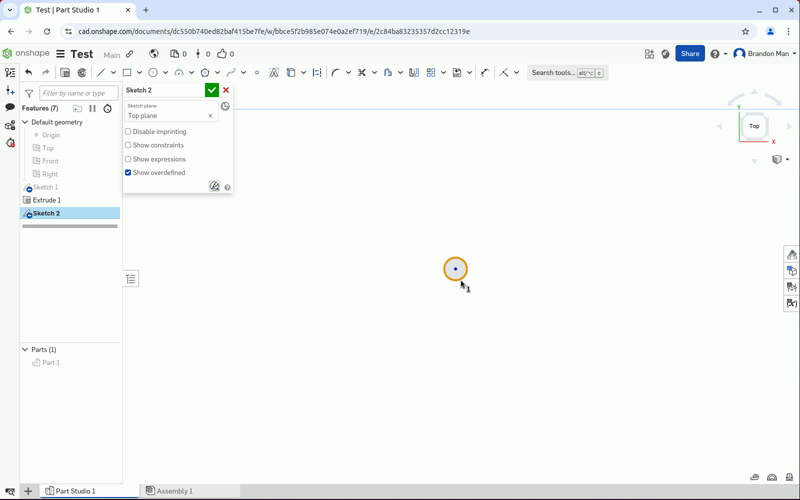
scroll(-6)
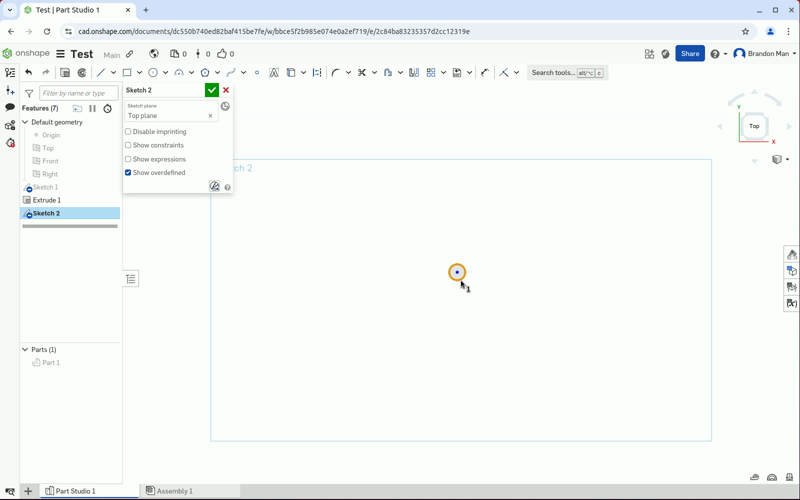
scroll(-6)
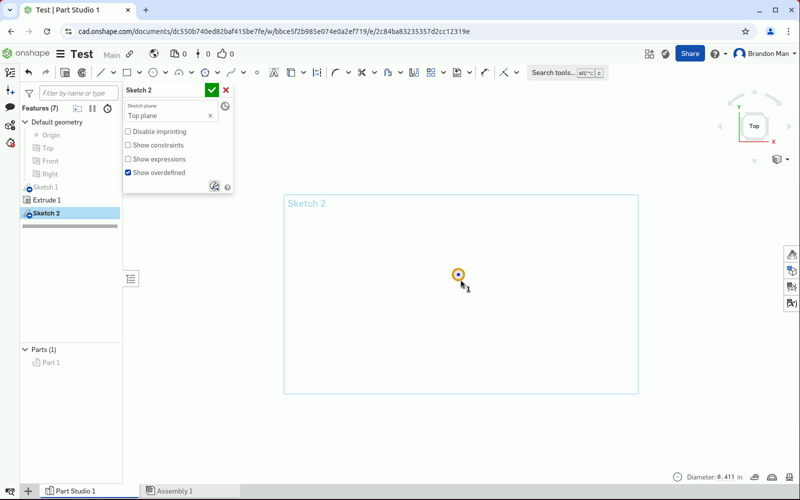
scroll(-6)
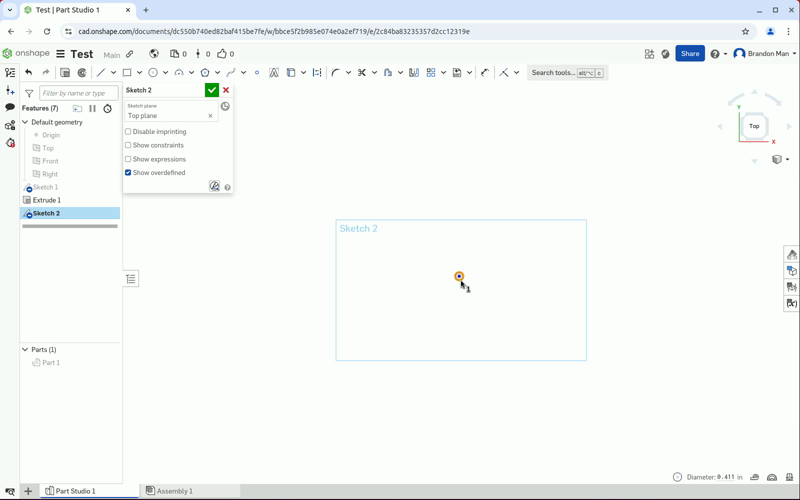
scroll(-6)
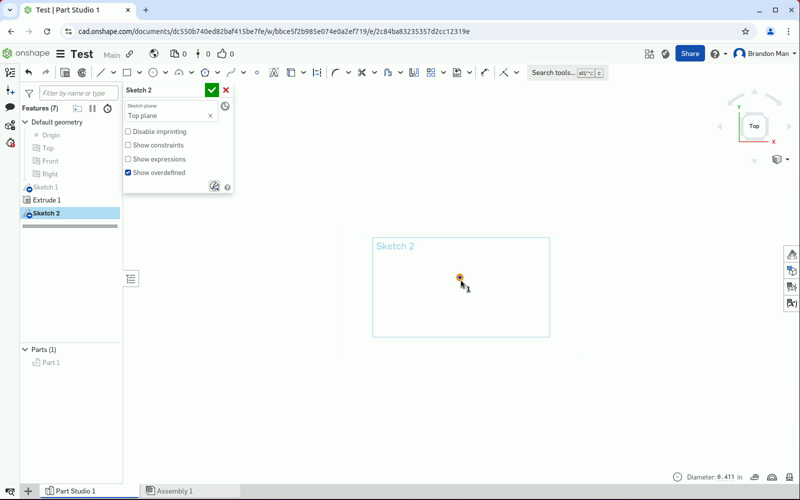
scroll(-6)
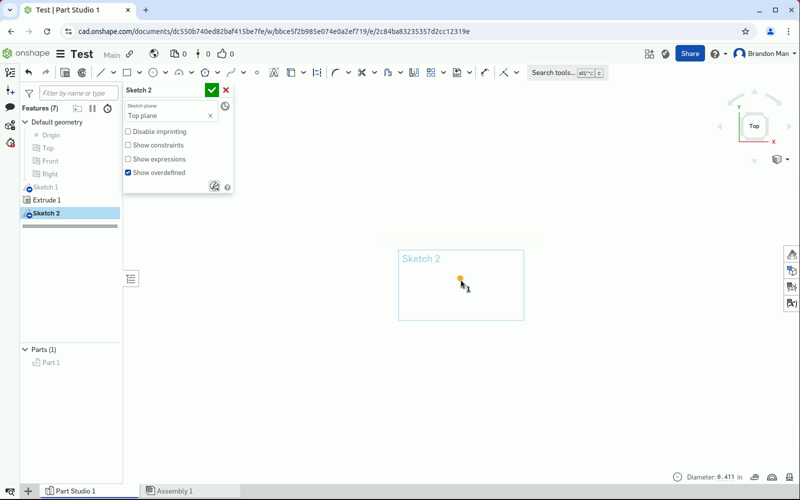
scroll(-6)
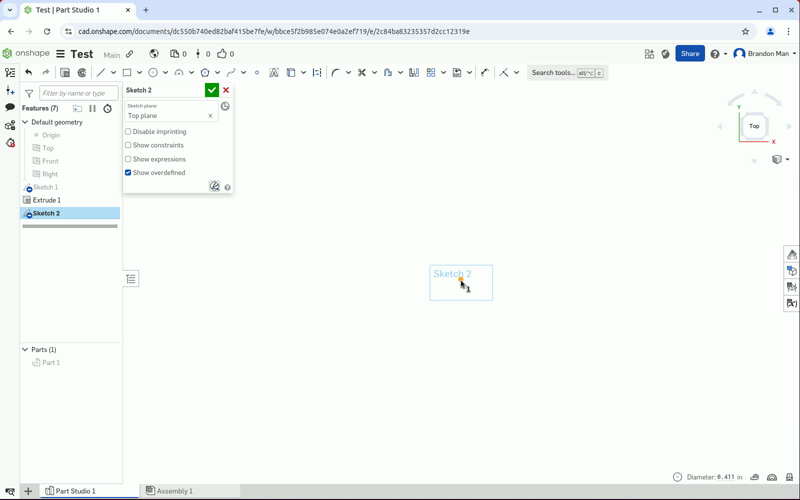
mouse_move(73, 352)
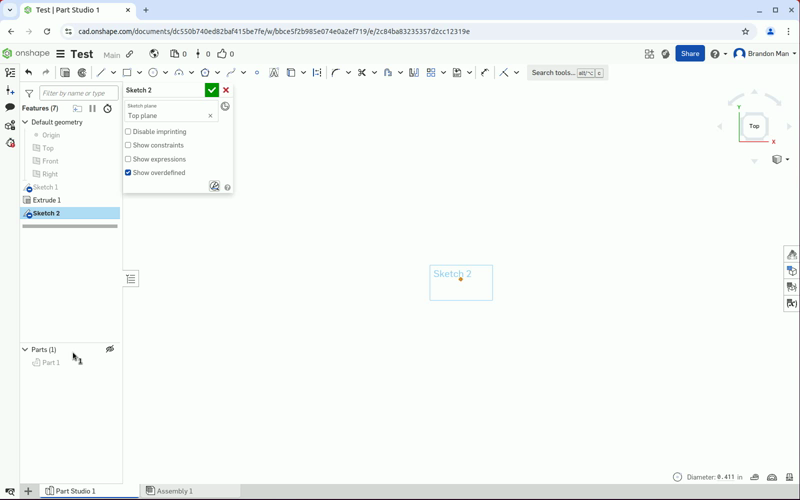
key(shift+y)
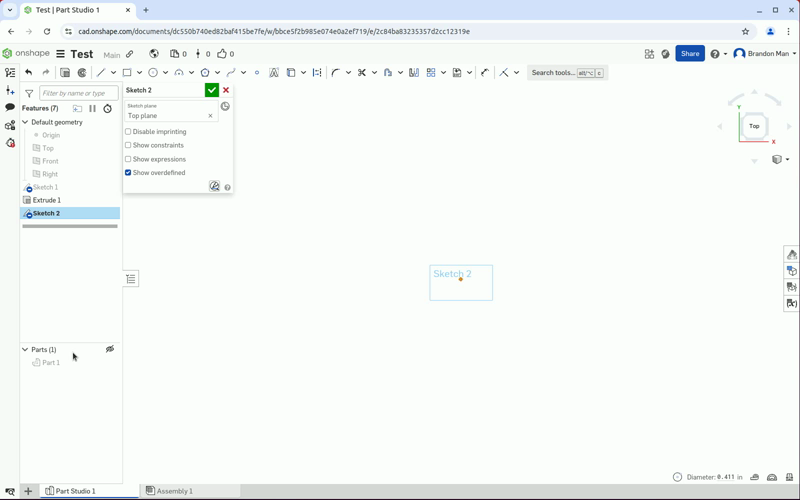
key(shift+e)
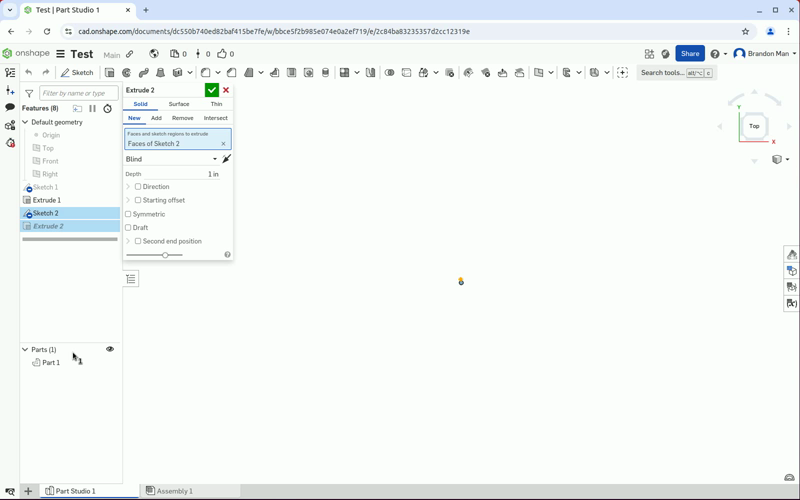
mouse_move(143, 106)
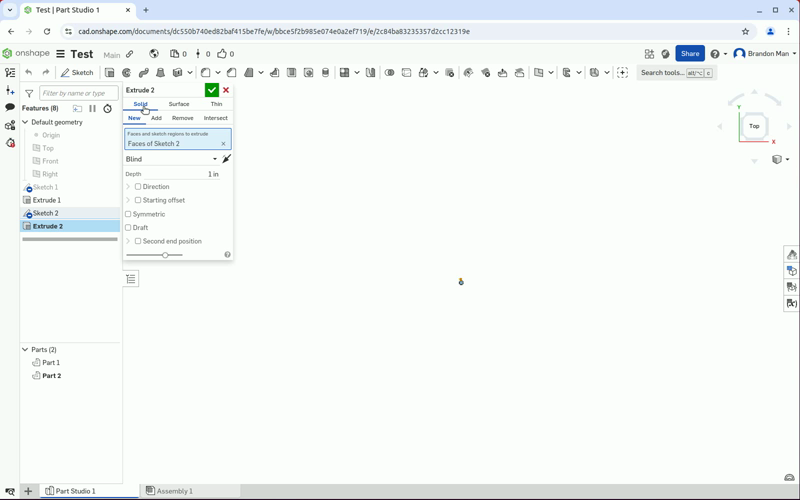
click(143, 106)
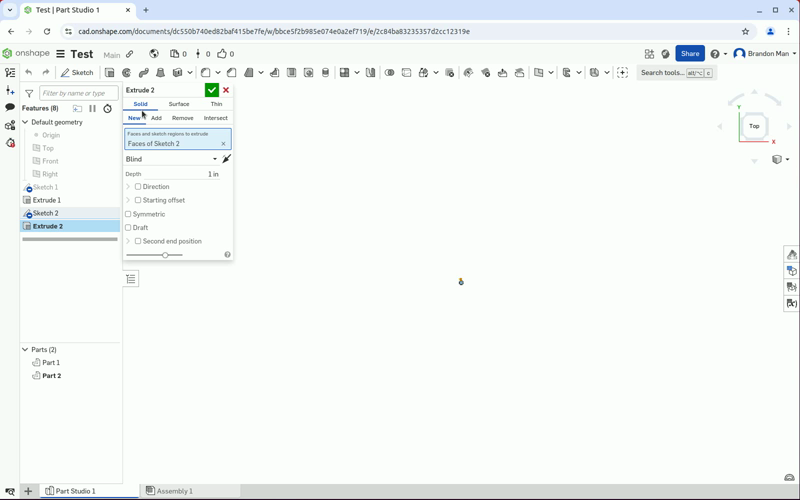
mouse_move(137, 120)
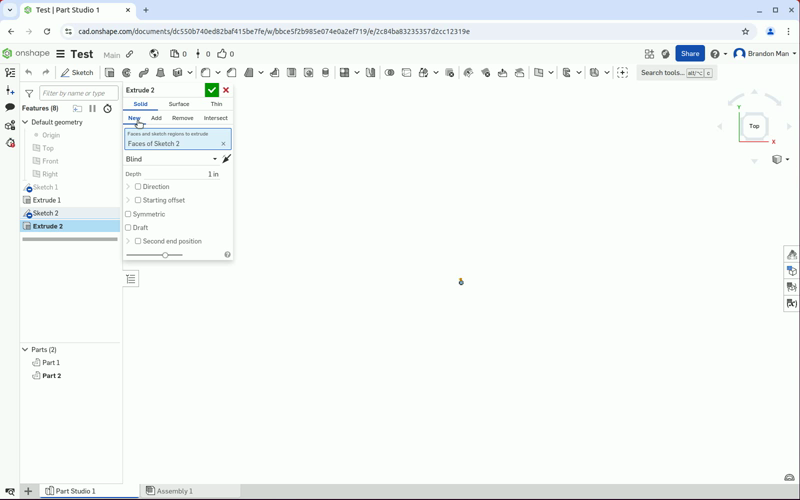
click(137, 120)
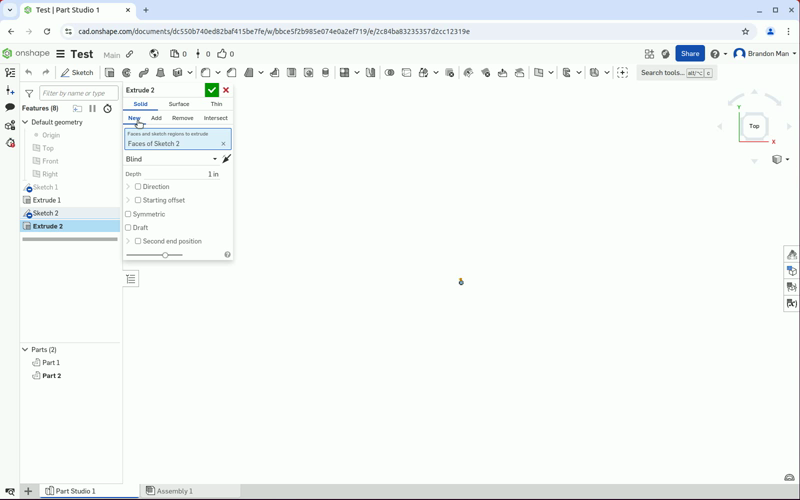
key(tab, 4)
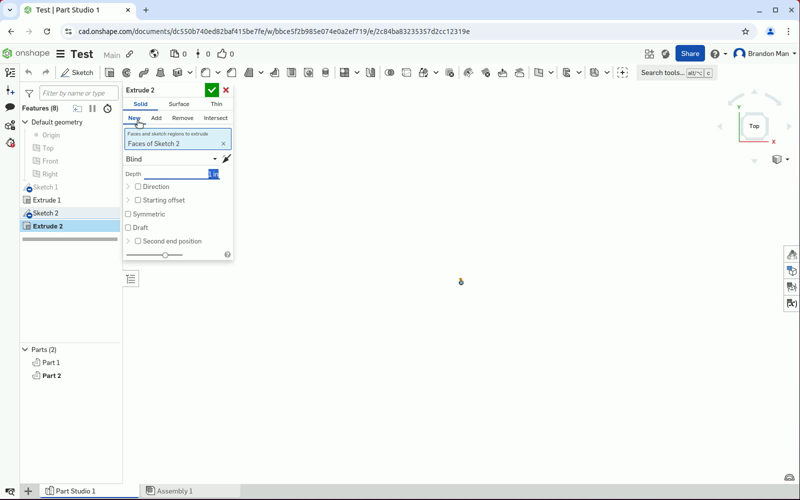
text(22.145)
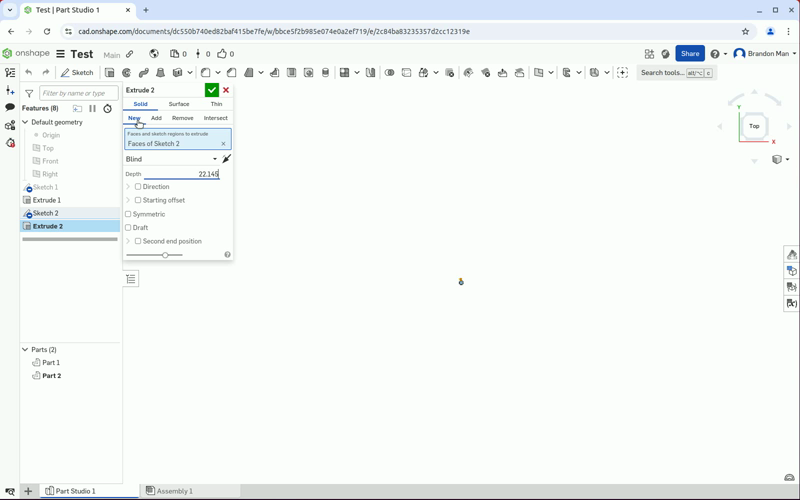
key(enter)
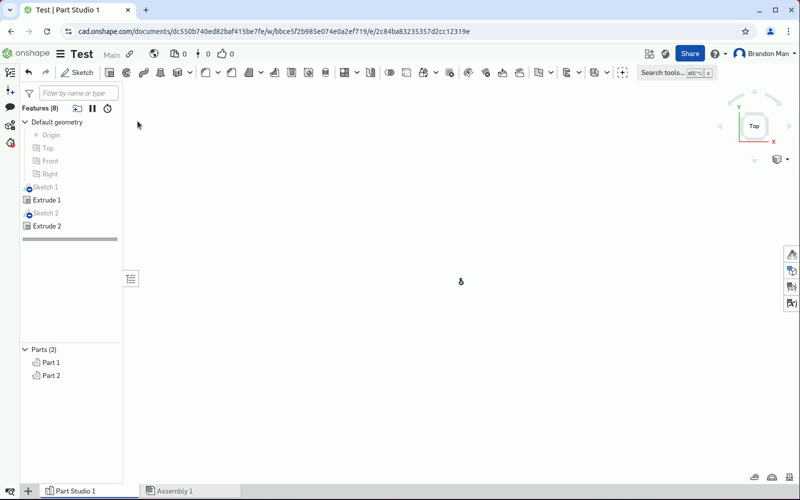
key(shift+h)
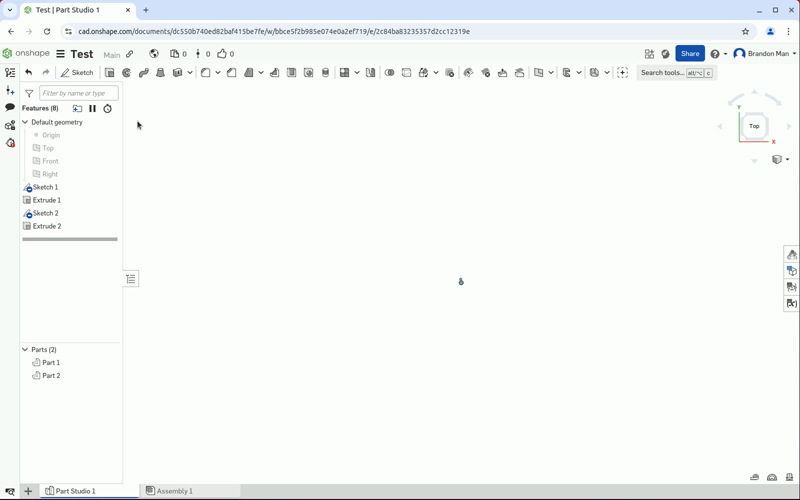
key(shift+h)
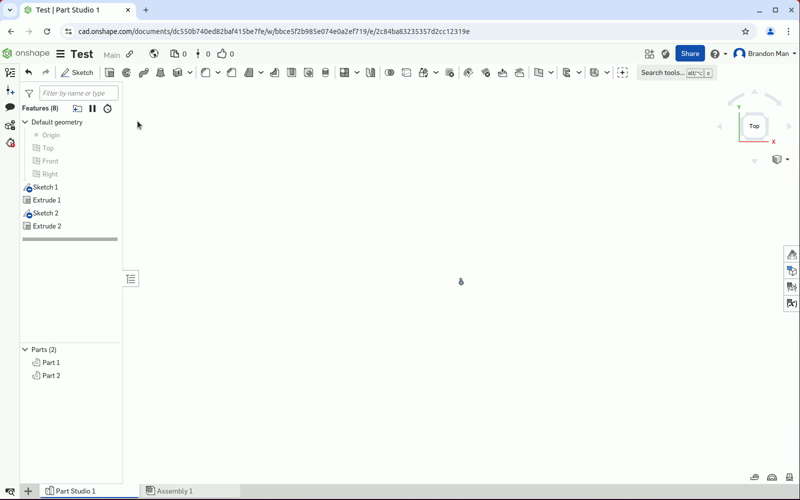
key(shift+7)
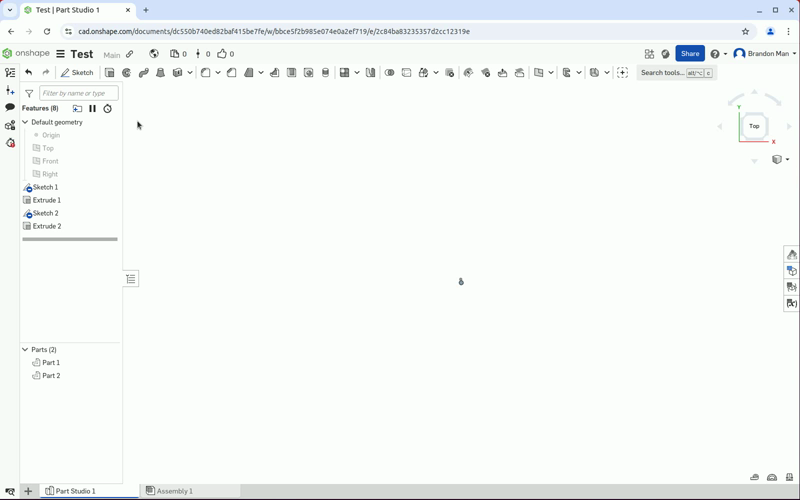
key(up, 3)
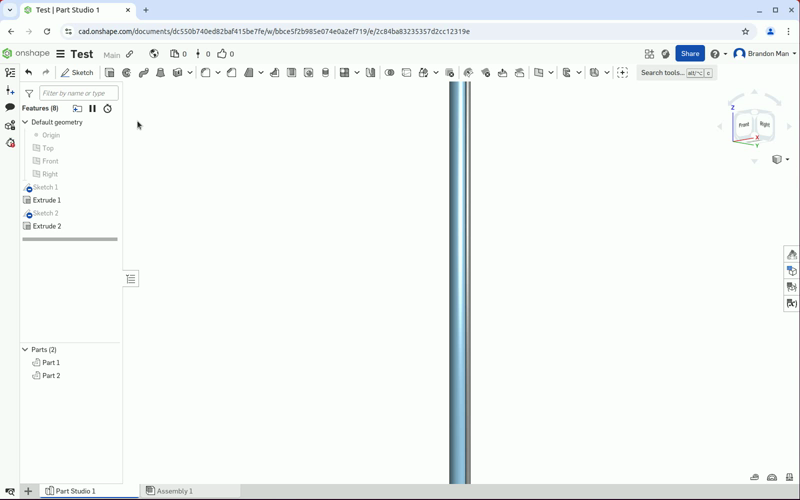
key(left, 3)
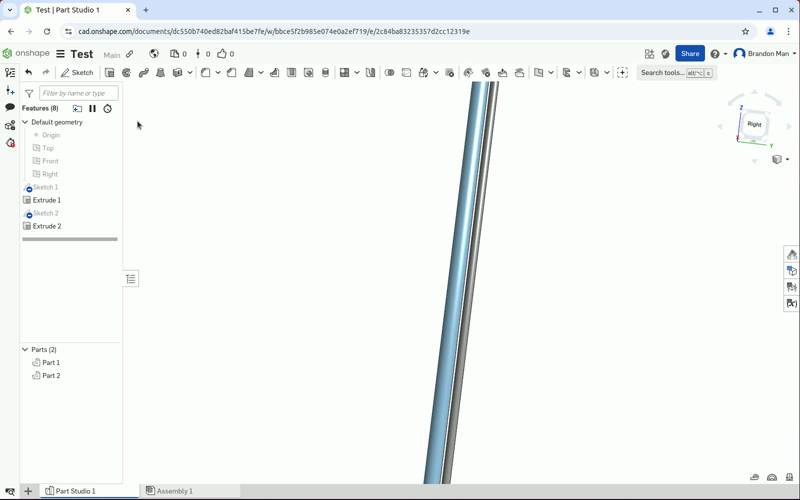
key(right, 3)
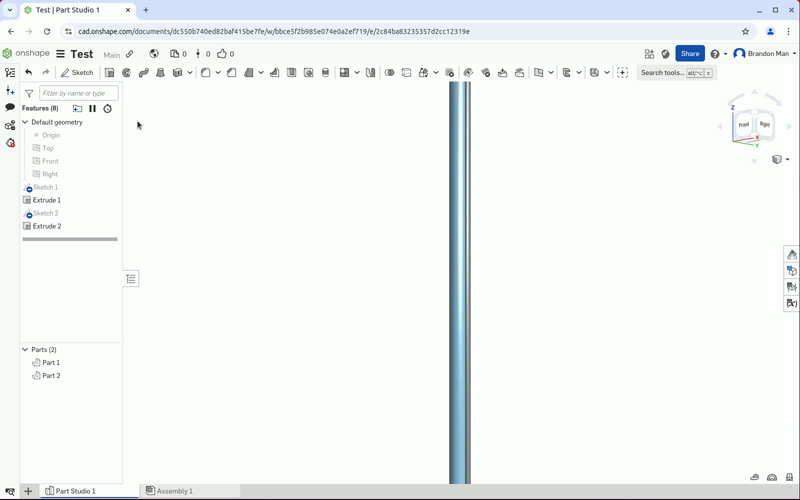
key(down, 3)
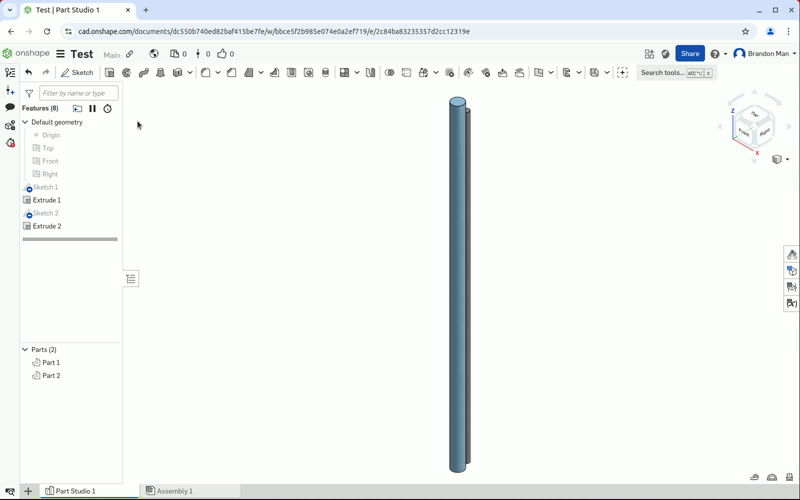
mouse_move(73, 189)
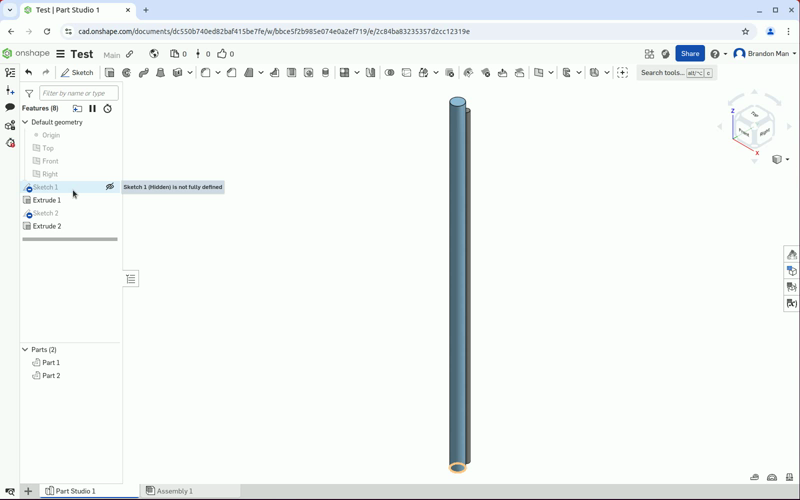
click(73, 189)